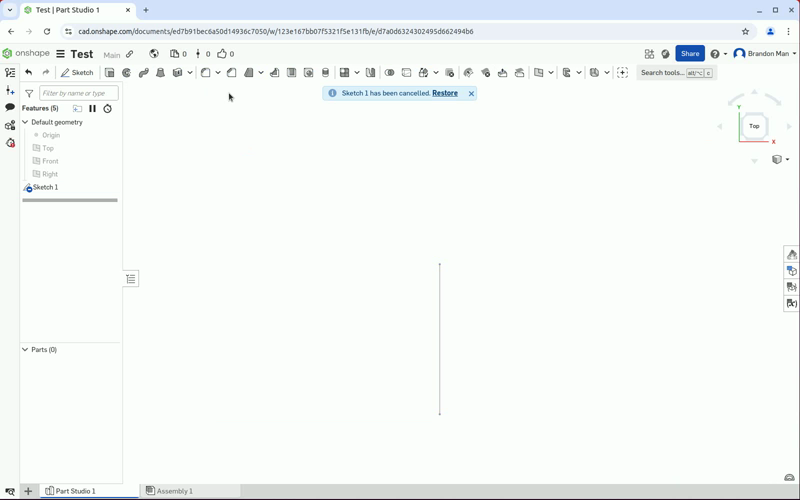
key(shift+h)
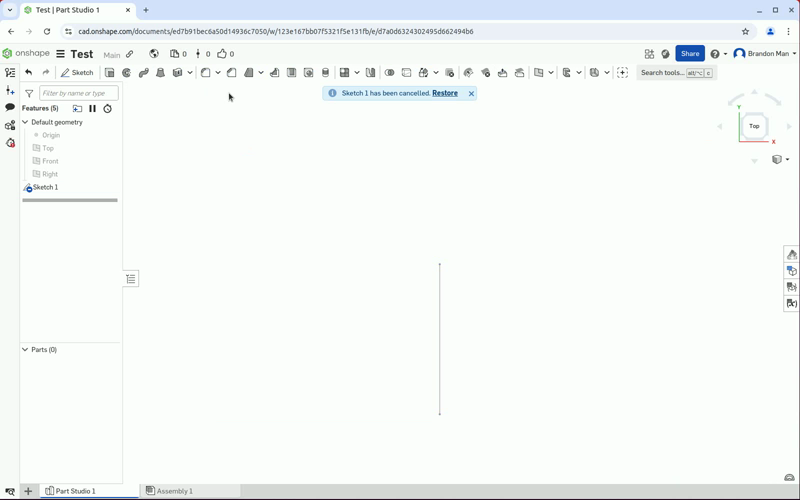
key(shift+s)
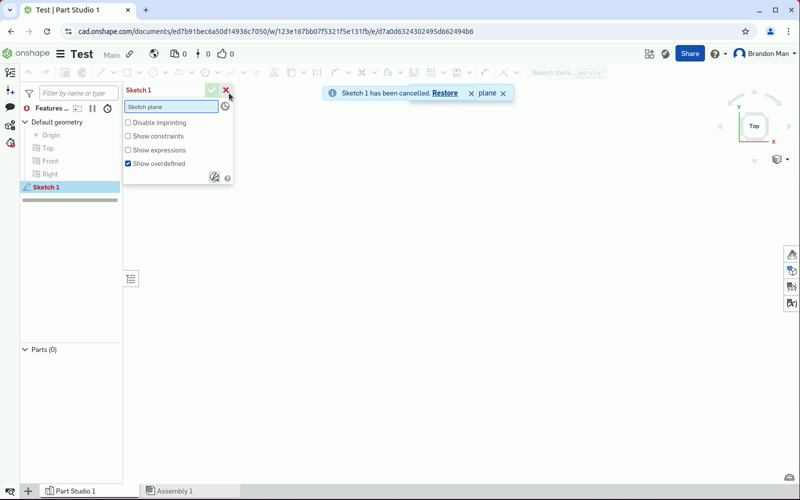
mouse_move(73, 150)
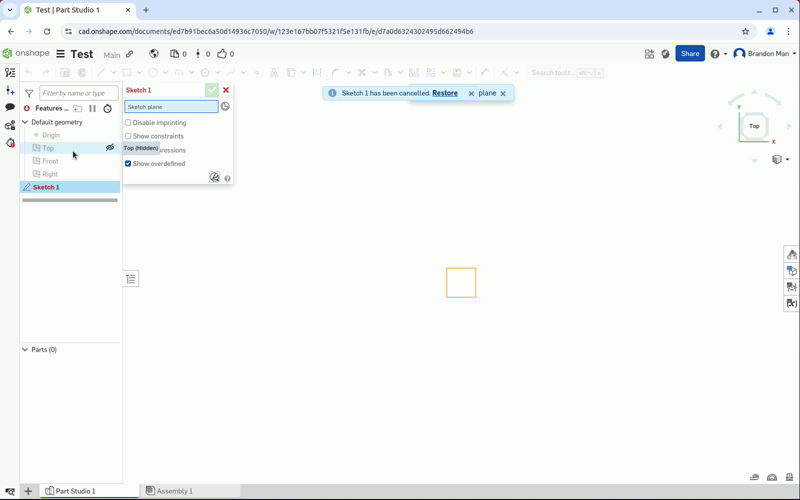
click(73, 150)
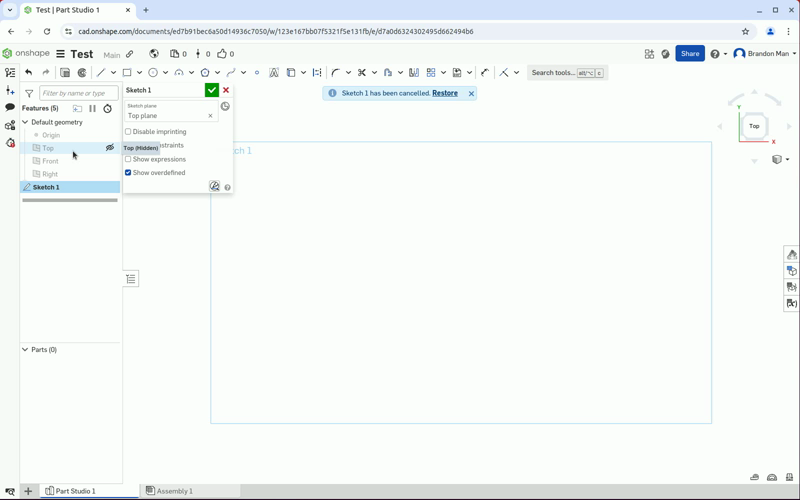
mouse_move(73, 352)
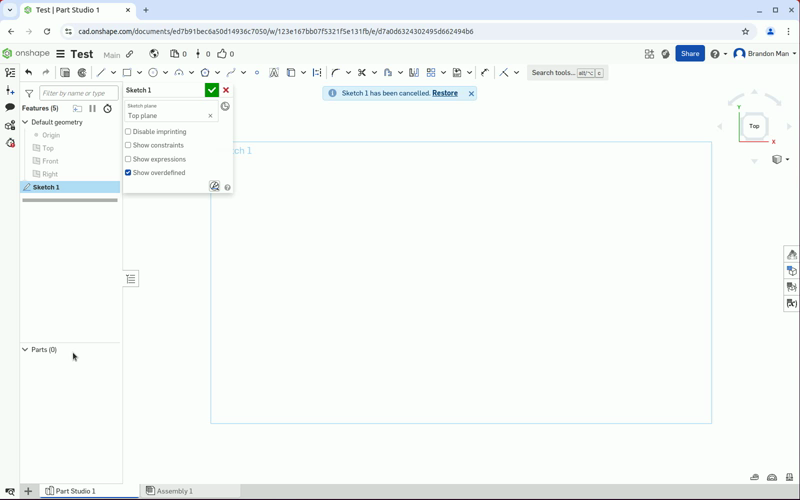
key(y)
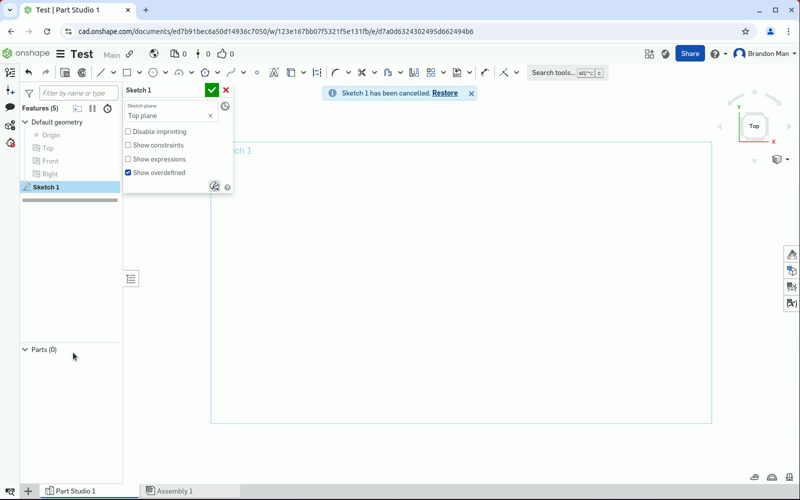
key(l)
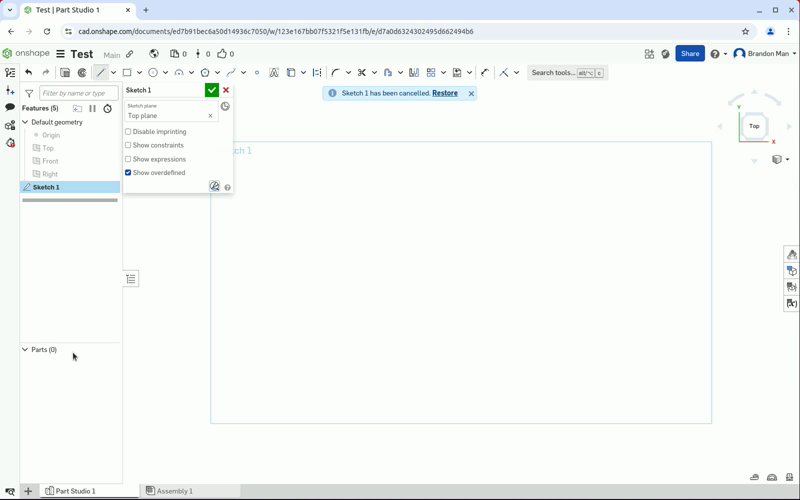
key_down(shift)
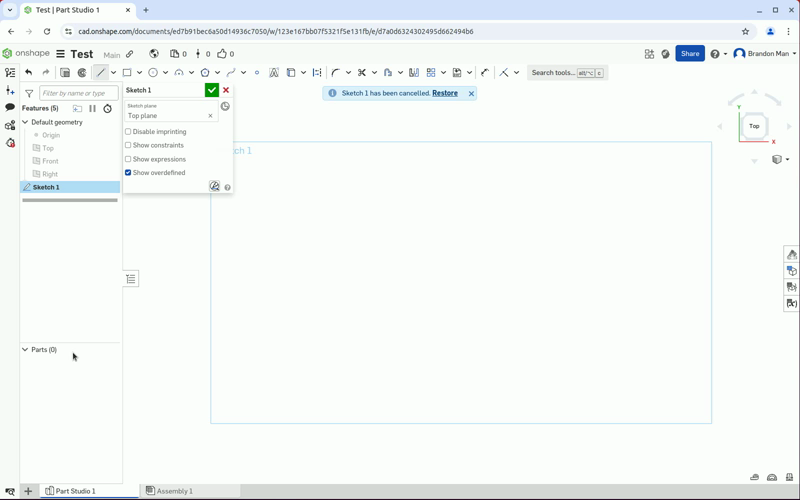
mouse_move(460, 311)
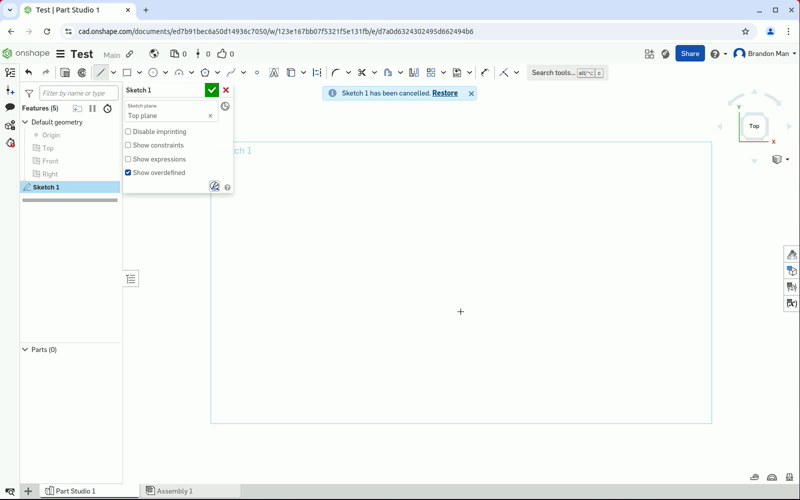
click(460, 311)
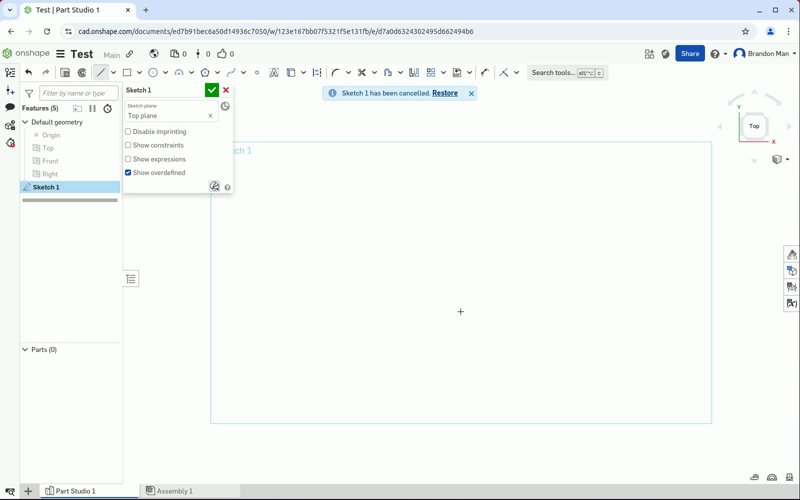
key_up(shift)
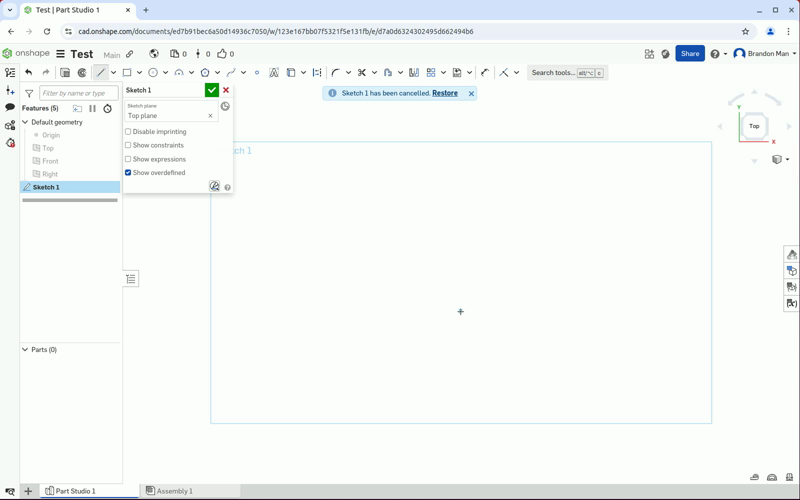
key_down(shift)
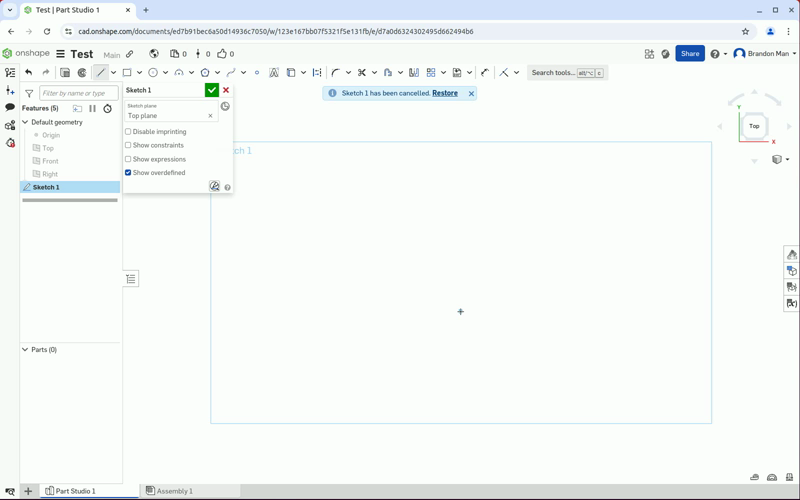
mouse_move(544, 311)
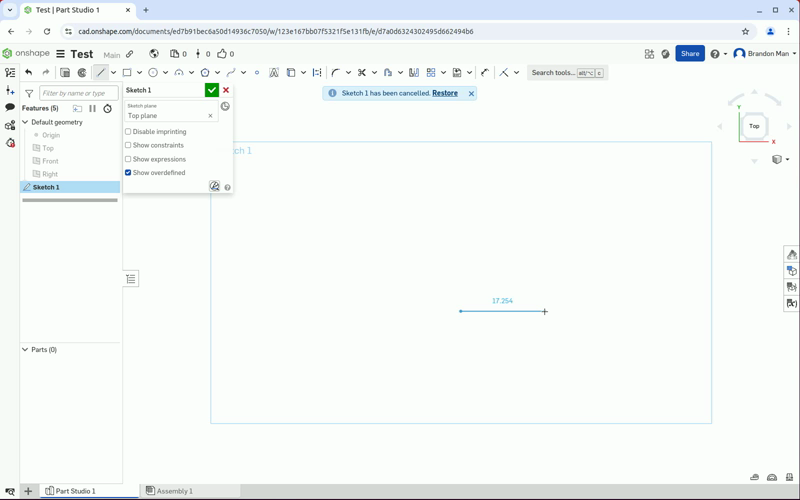
click(544, 311)
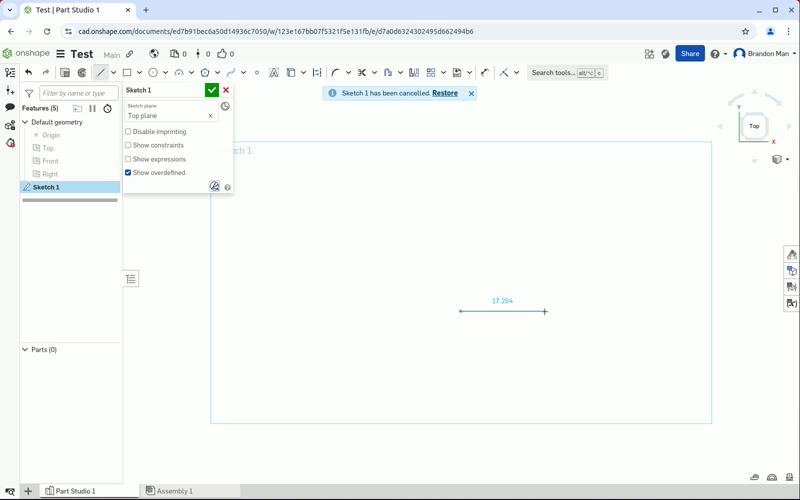
key_up(shift)
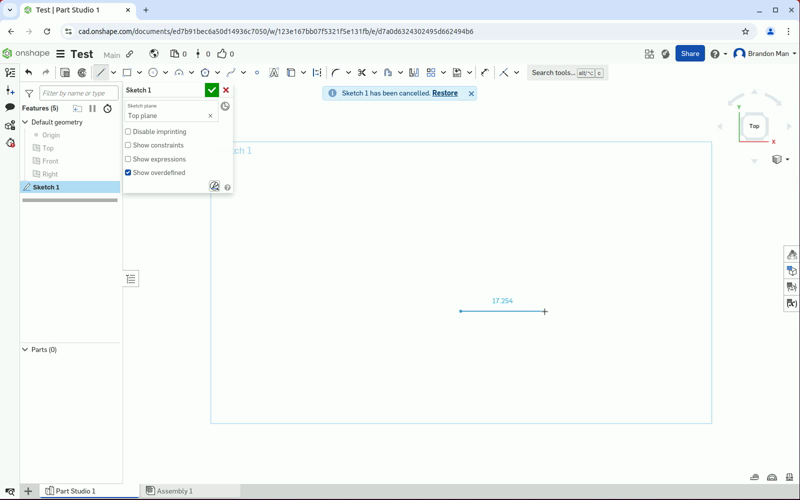
key(esc)
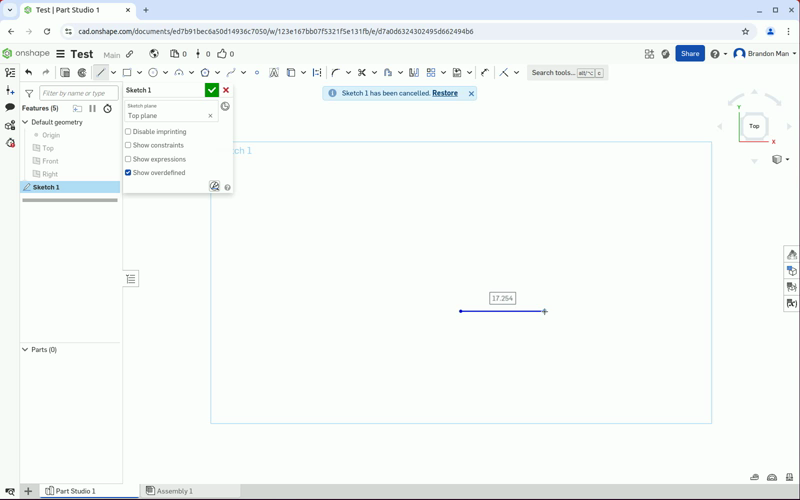
key(a)
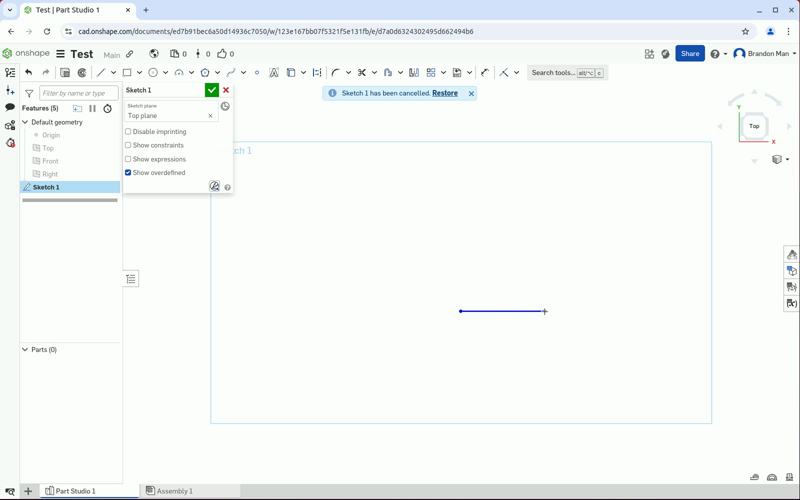
mouse_move(544, 311)
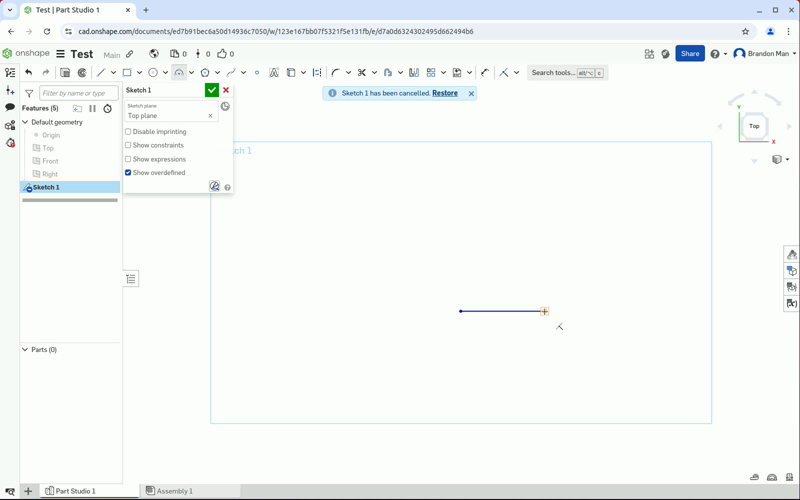
click(544, 311)
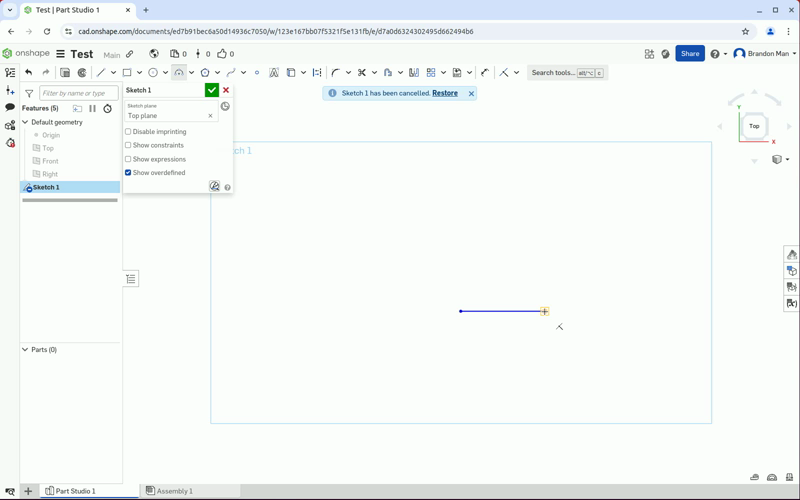
key_down(shift)
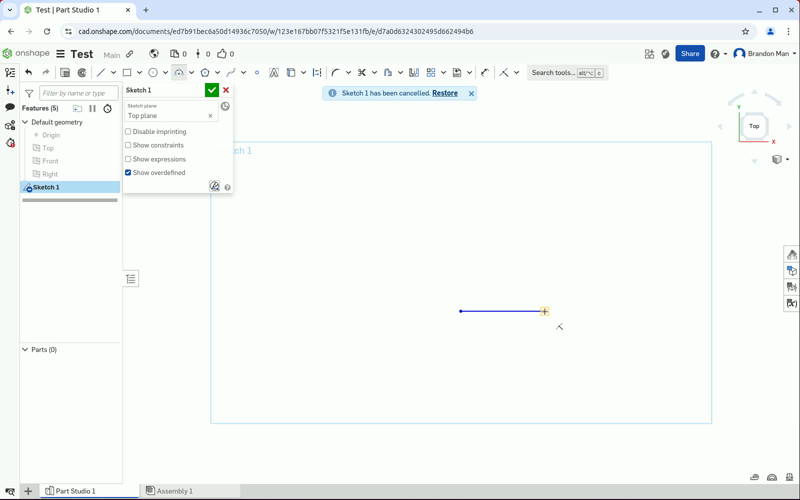
mouse_move(544, 254)
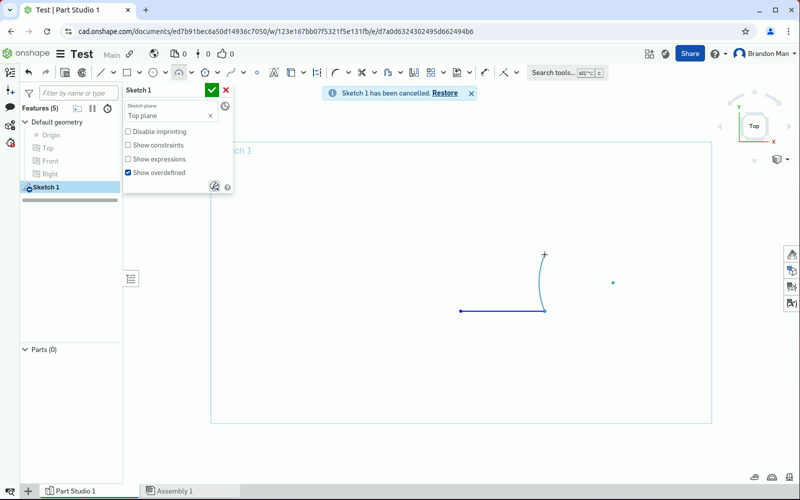
click(544, 254)
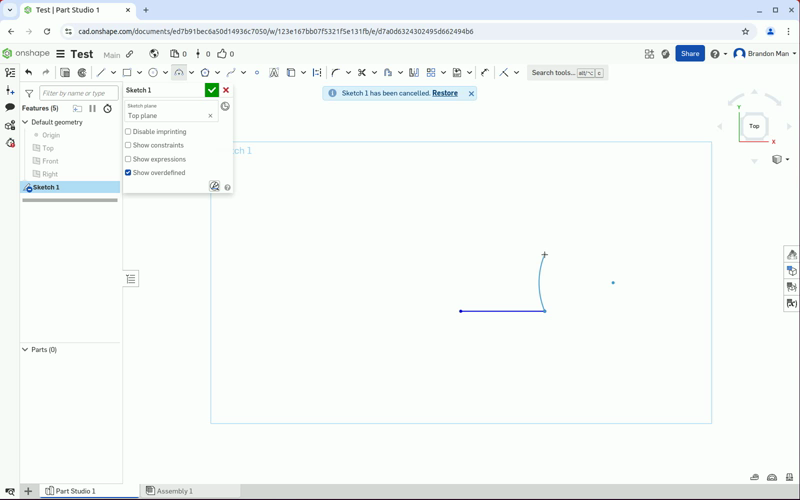
mouse_move(573, 282)
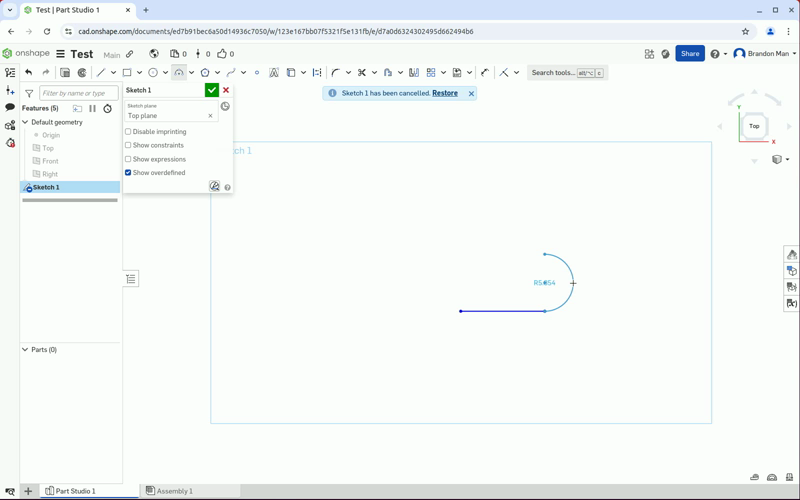
click(573, 282)
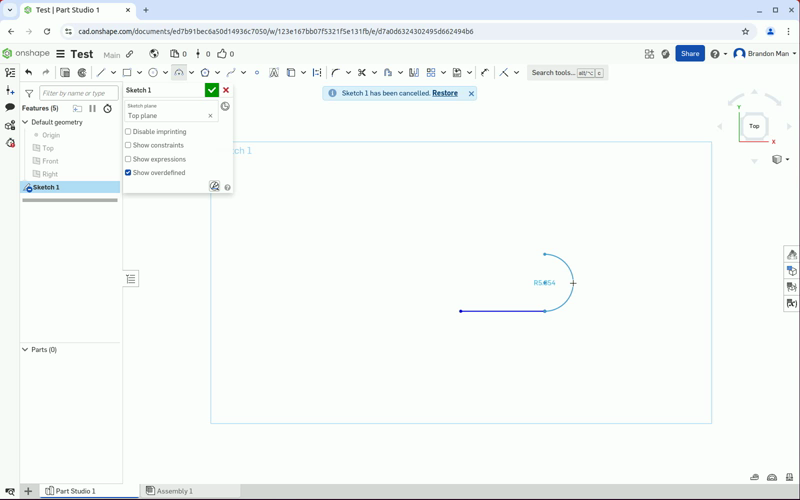
key_up(shift)
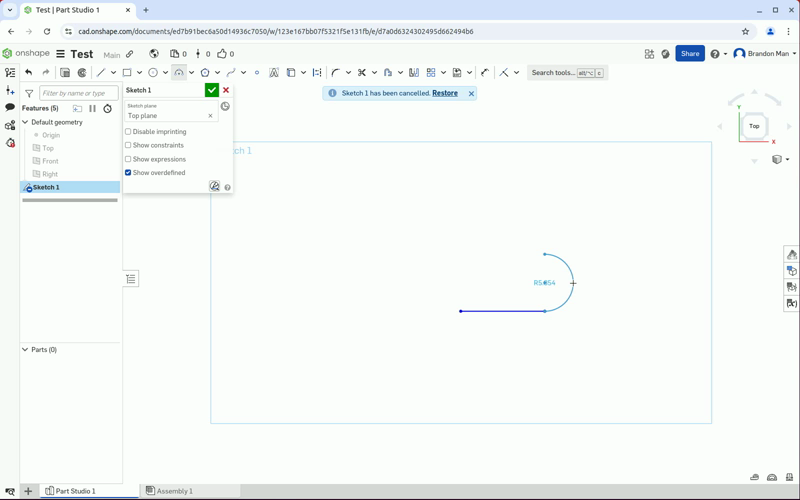
key(esc)
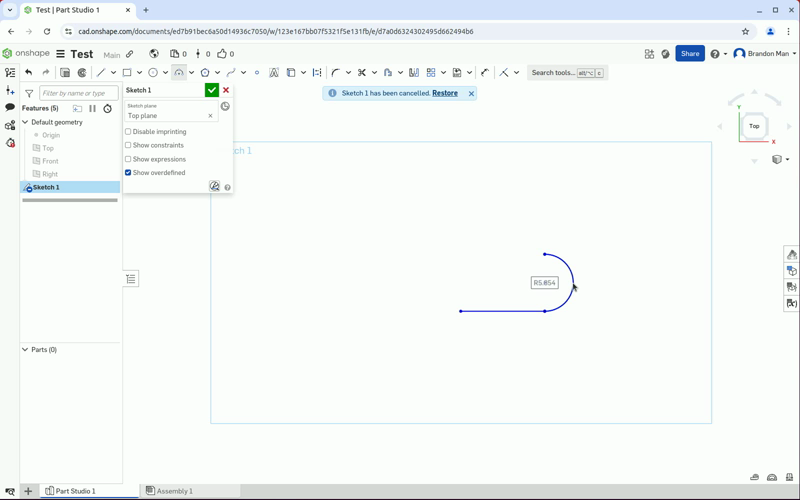
key(l)
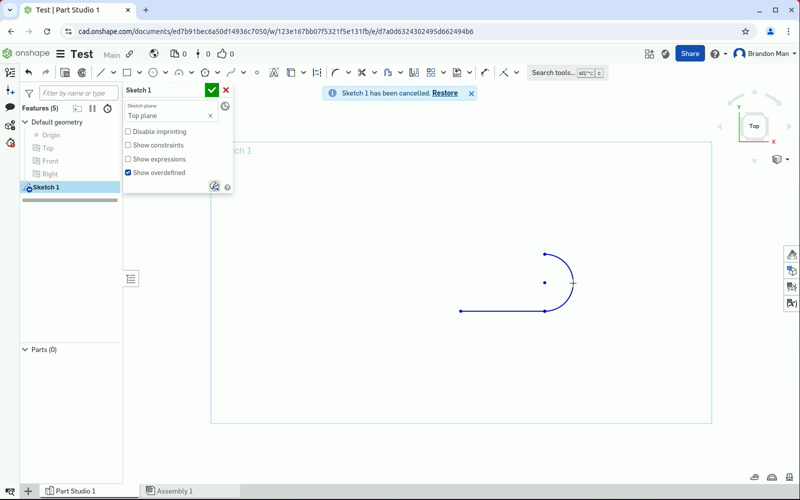
mouse_move(544, 254)
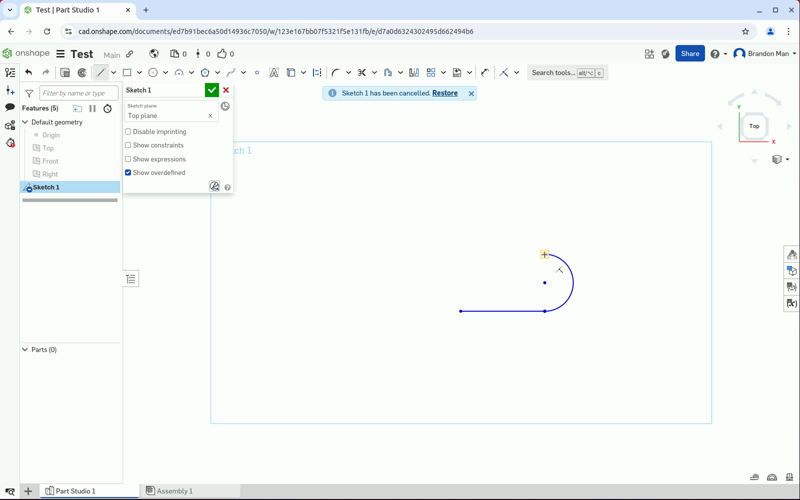
click(544, 254)
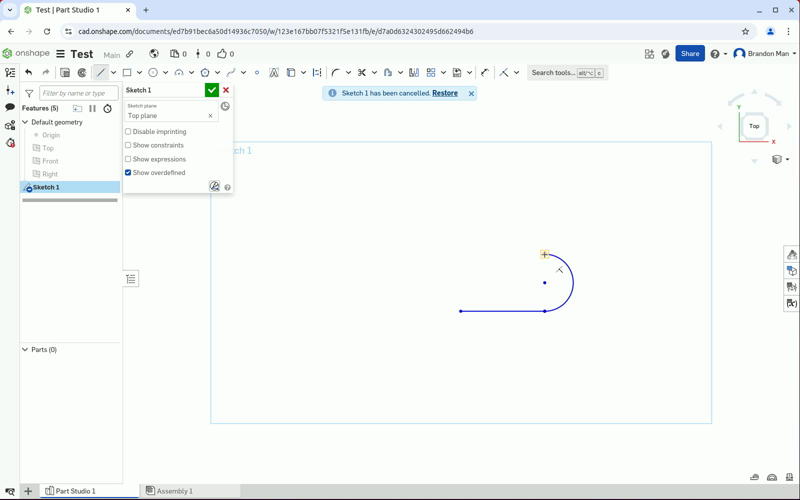
key_down(shift)
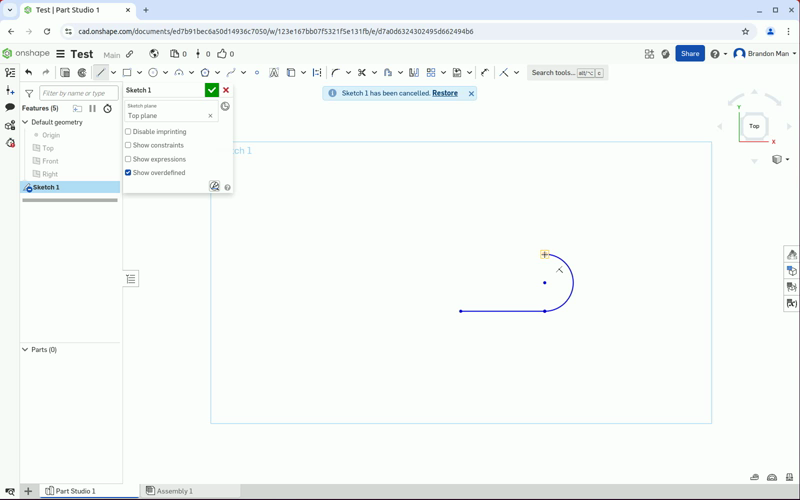
mouse_move(460, 254)
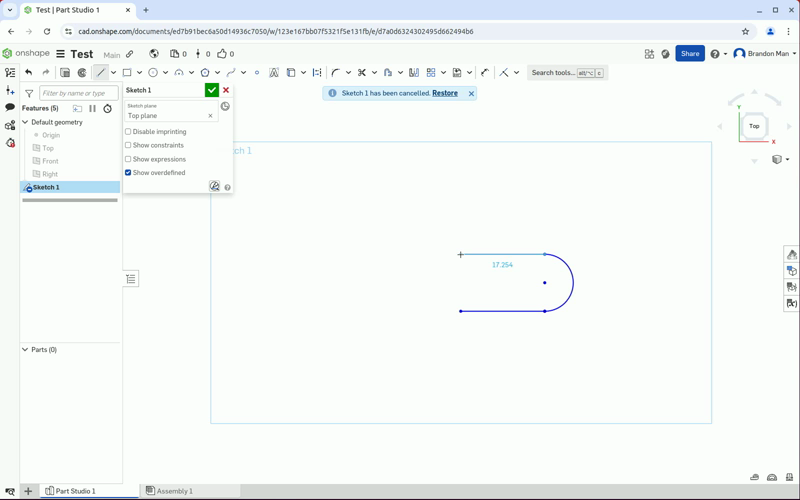
click(460, 254)
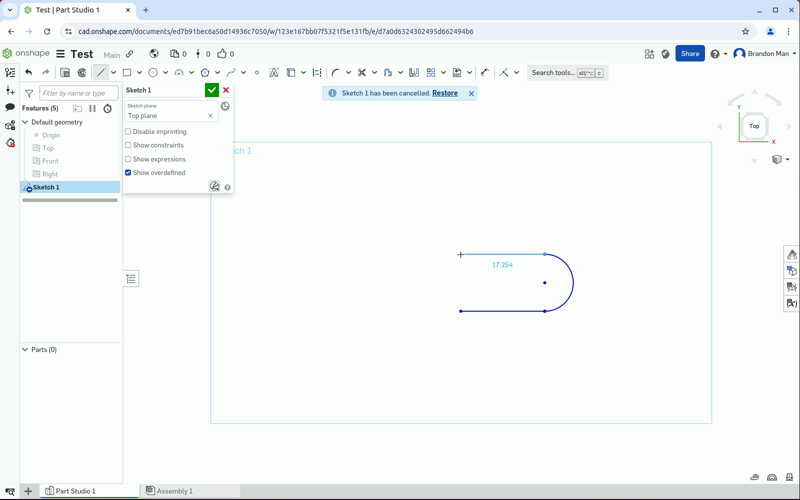
key_up(shift)
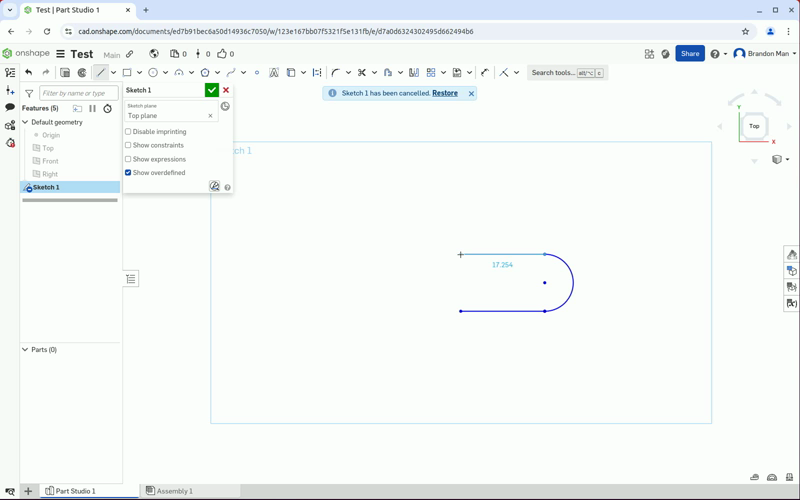
key(esc)
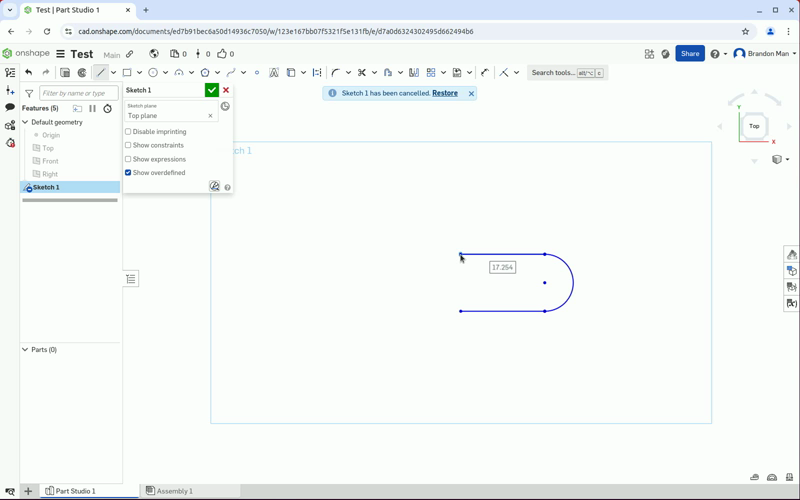
key(a)
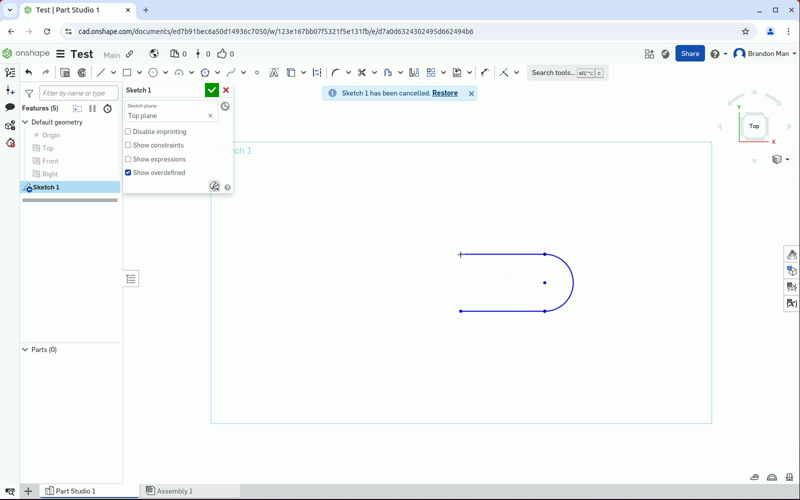
mouse_move(460, 254)
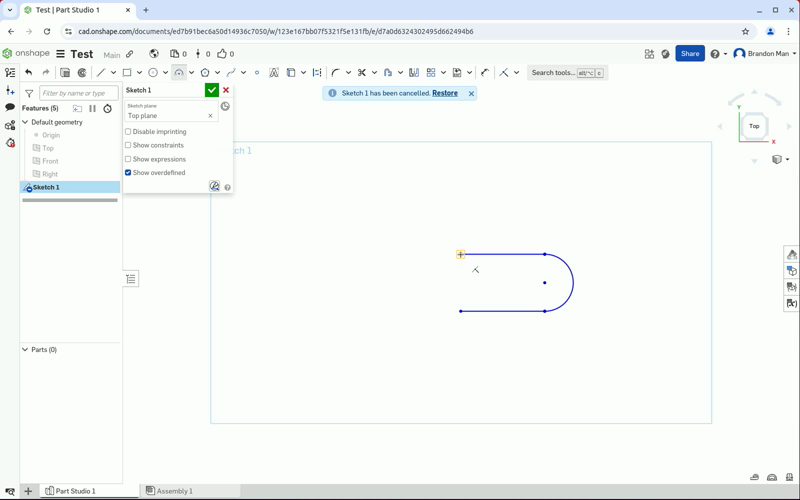
click(460, 254)
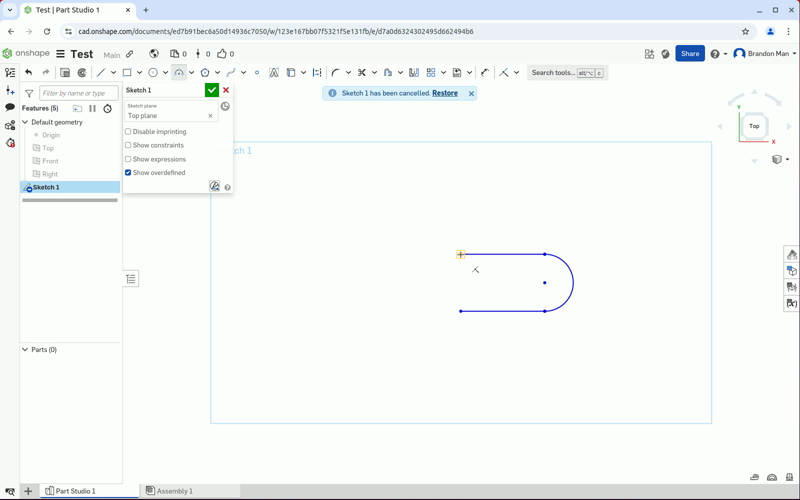
mouse_move(460, 311)
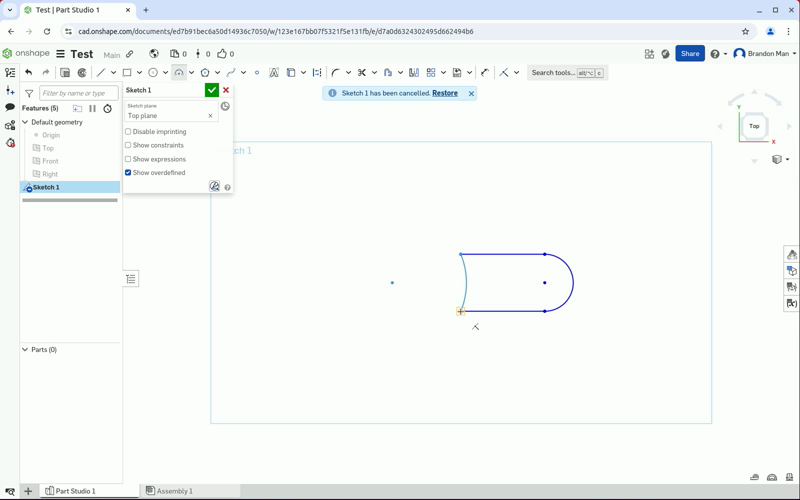
click(460, 311)
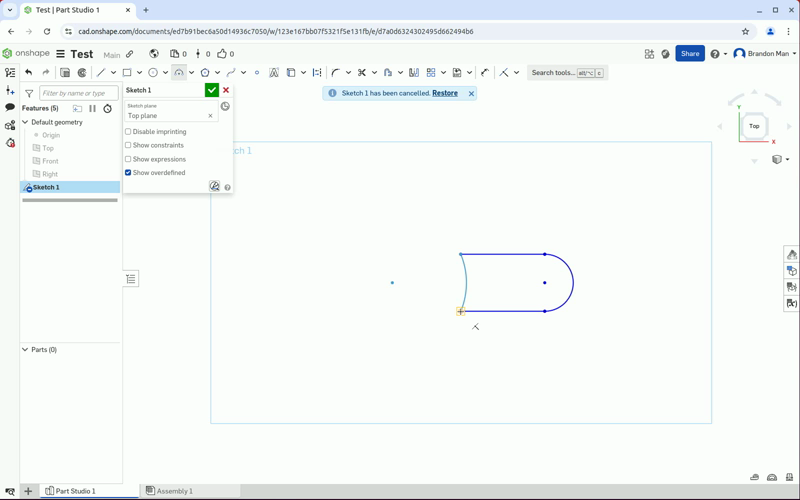
key_down(shift)
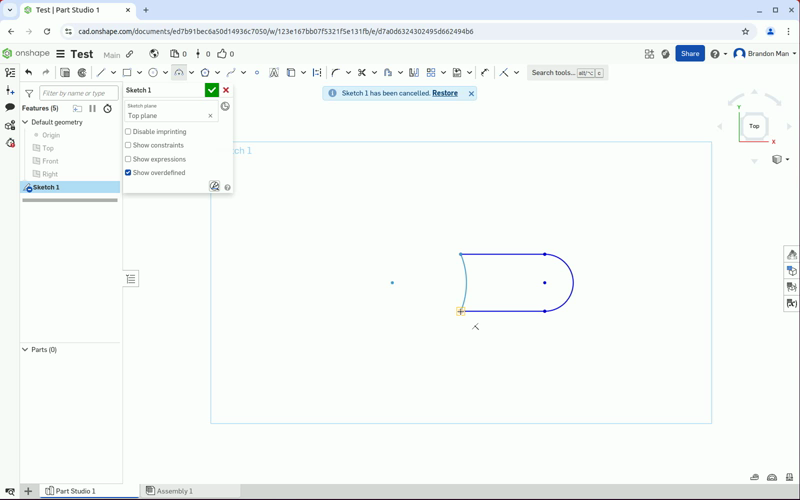
mouse_move(432, 282)
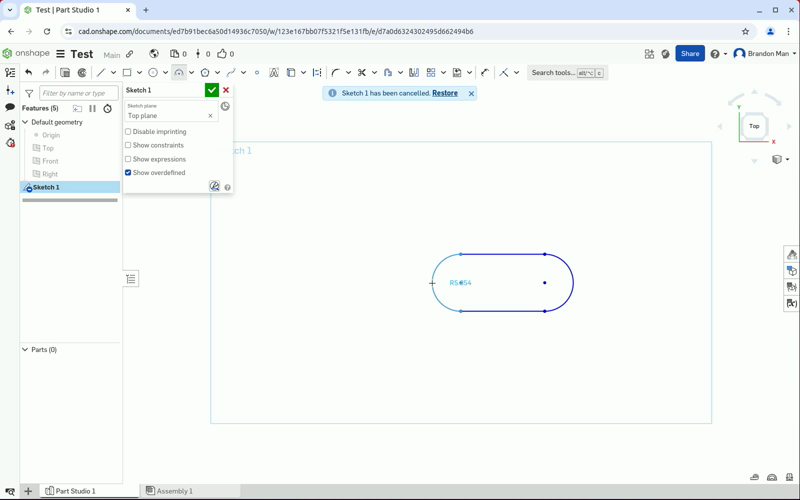
click(432, 282)
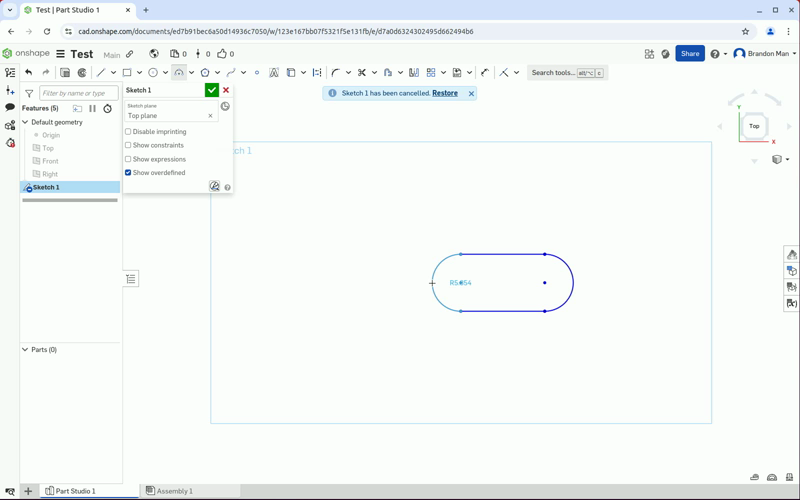
key_up(shift)
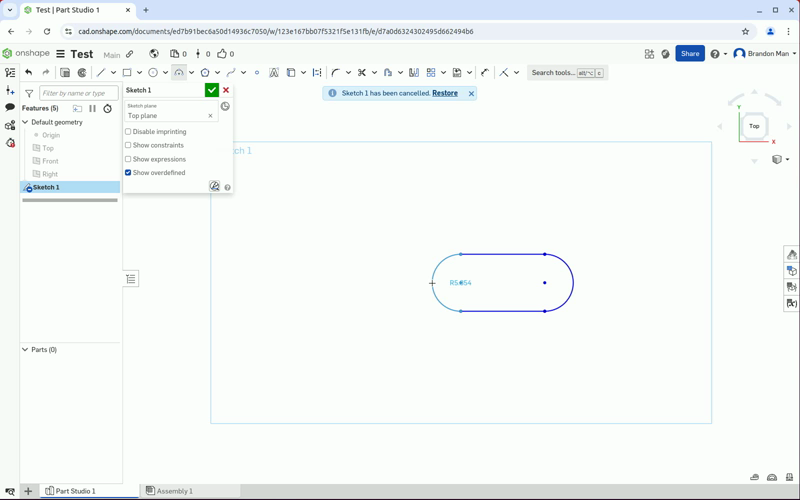
key(esc)
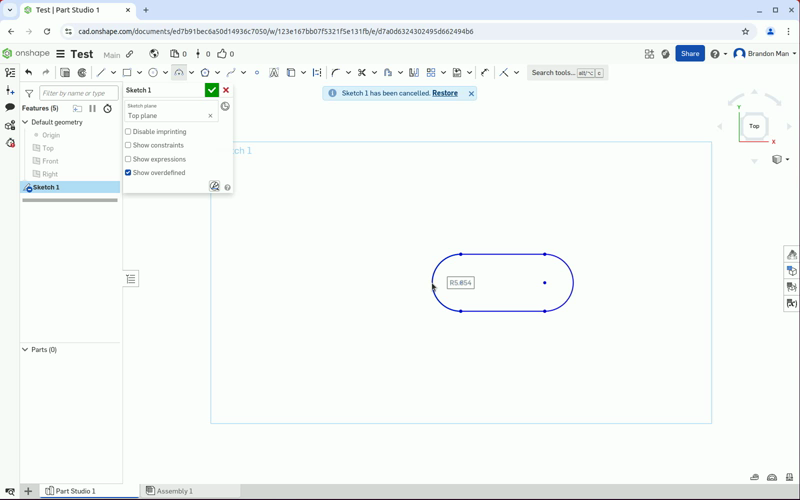
key(c)
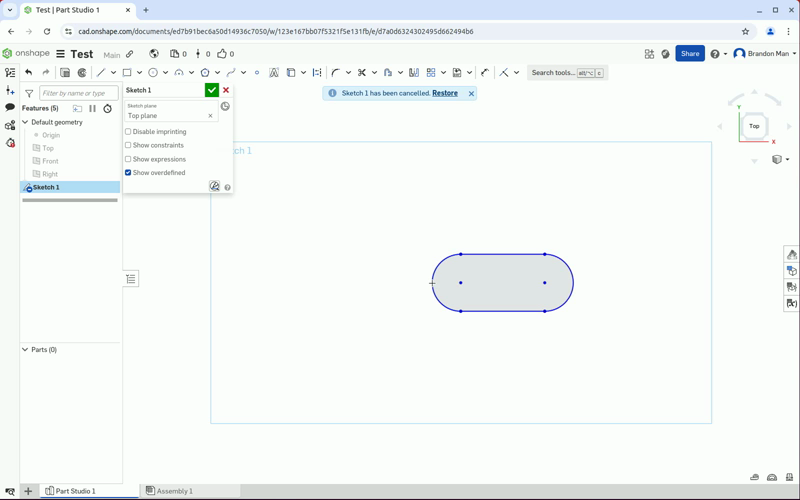
key_down(shift)
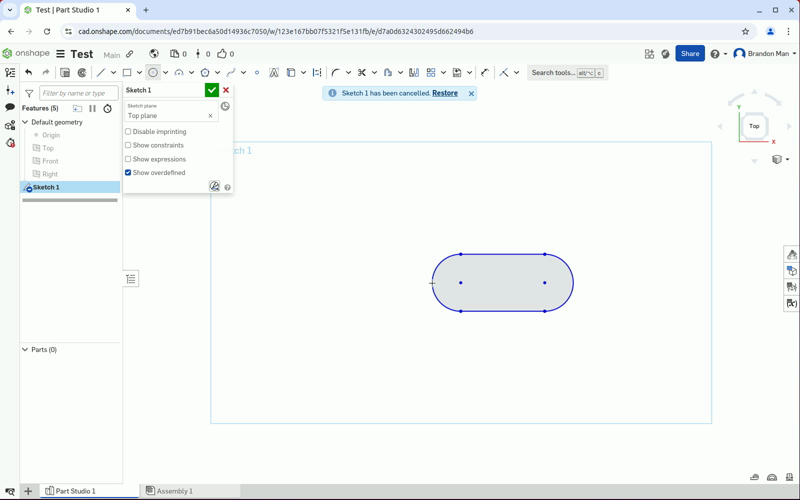
mouse_move(460, 282)
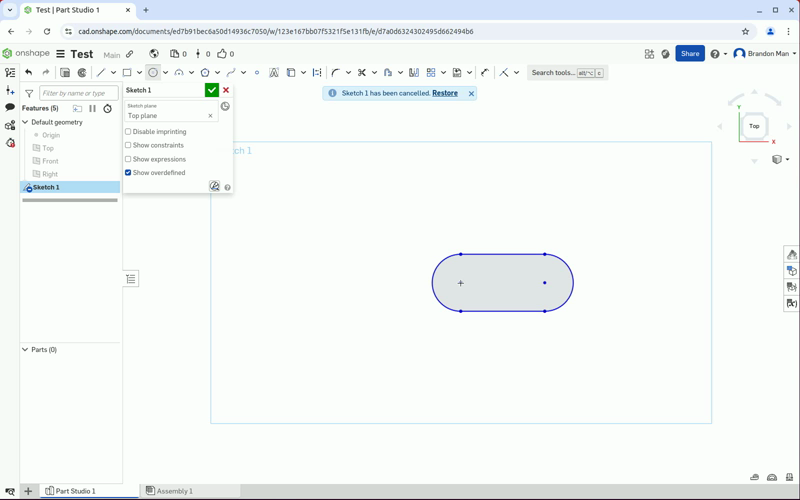
click(460, 282)
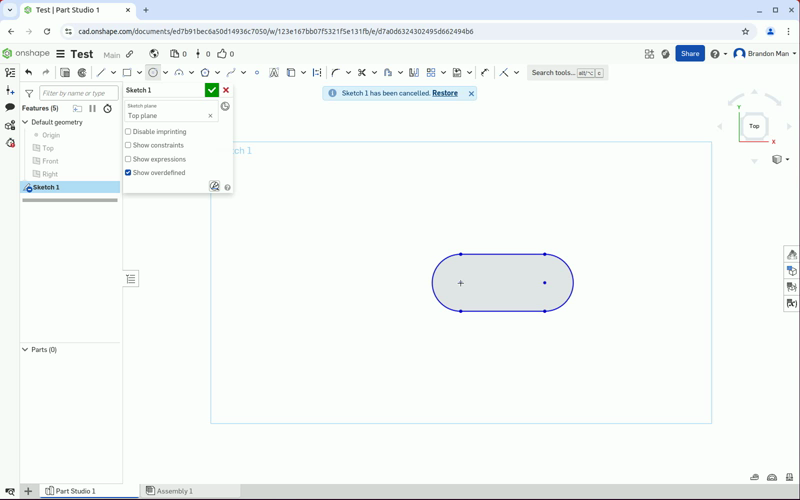
key_up(shift)
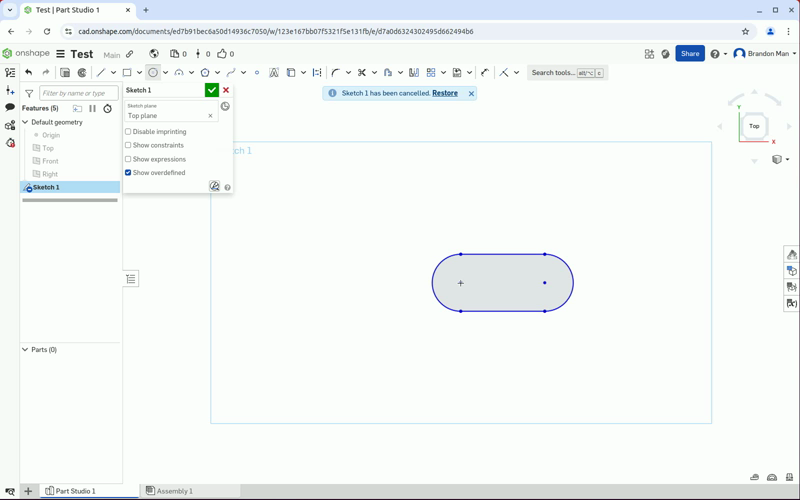
mouse_move(474, 282)
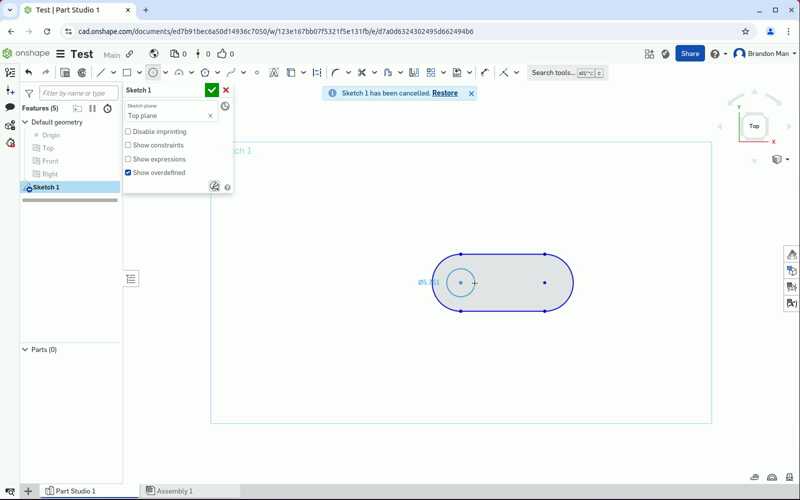
click(474, 282)
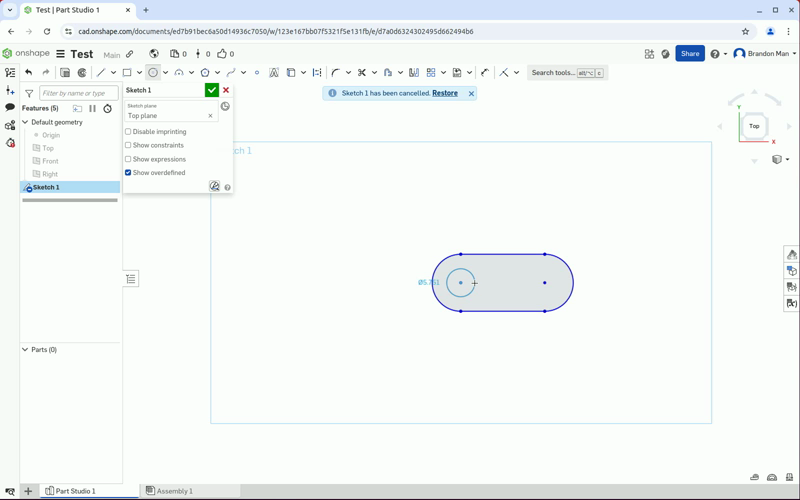
key(esc)
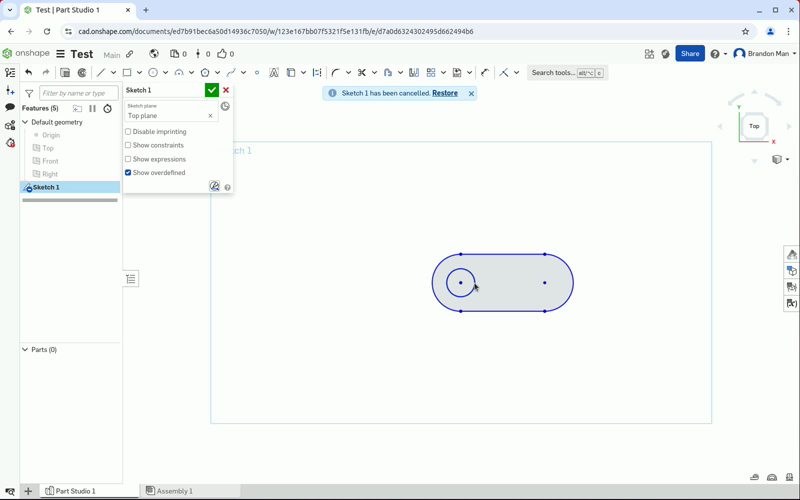
key(c)
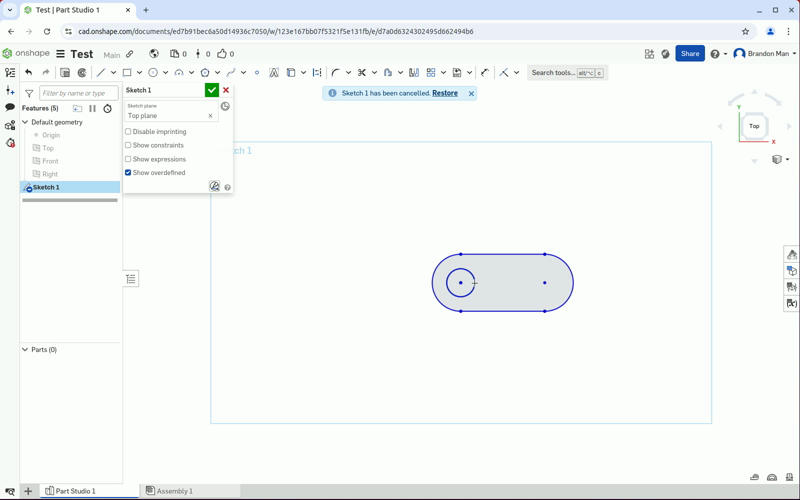
key_down(shift)
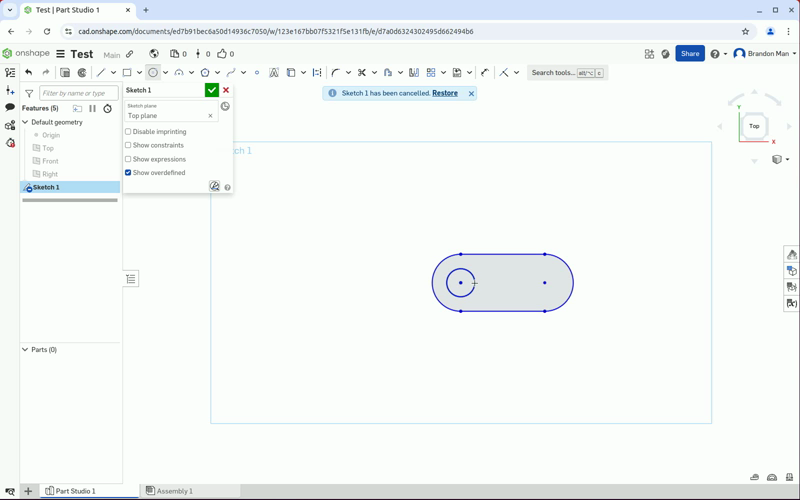
mouse_move(544, 282)
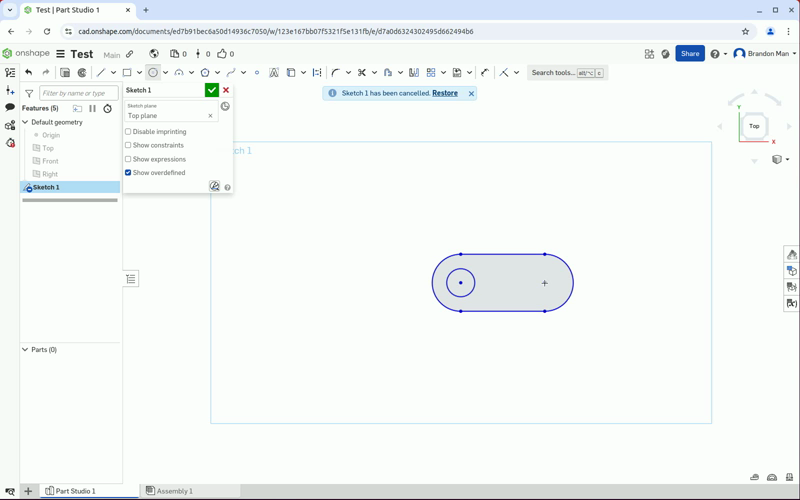
click(544, 282)
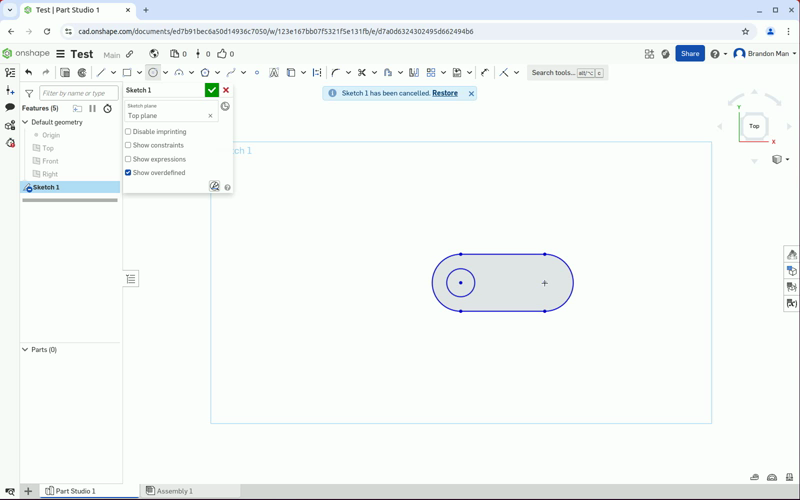
key_up(shift)
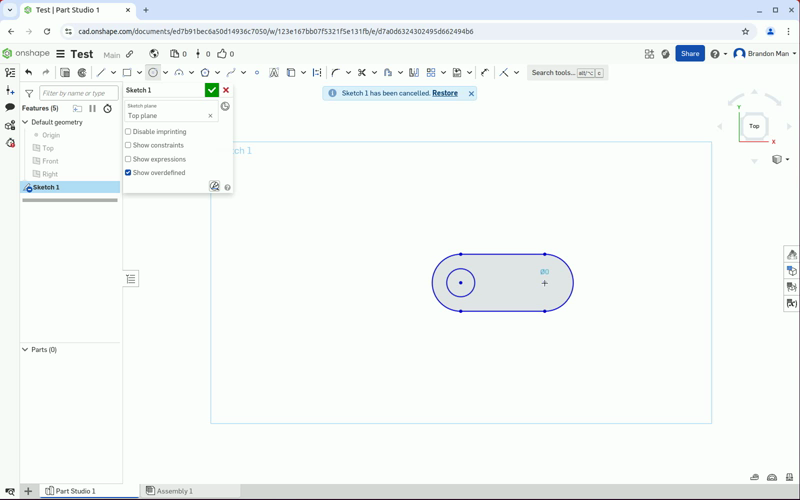
mouse_move(553, 282)
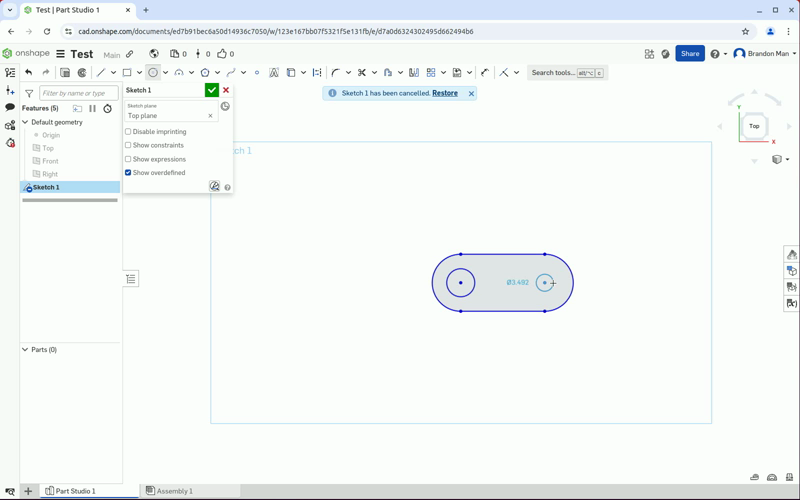
click(553, 282)
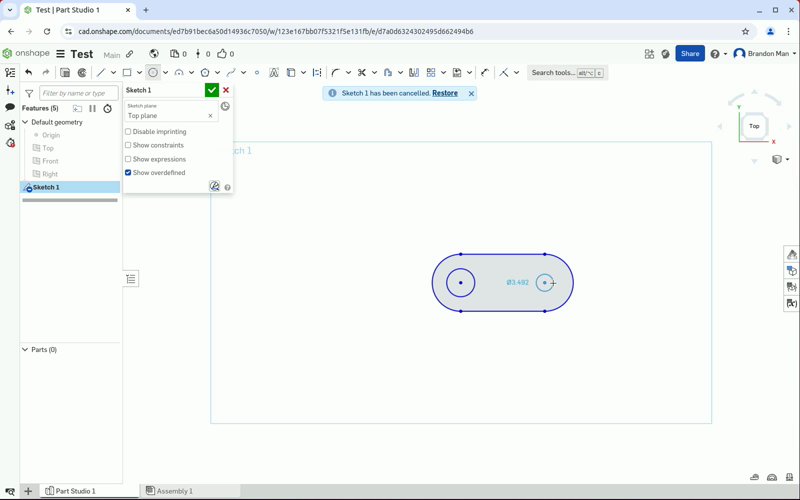
key(esc)
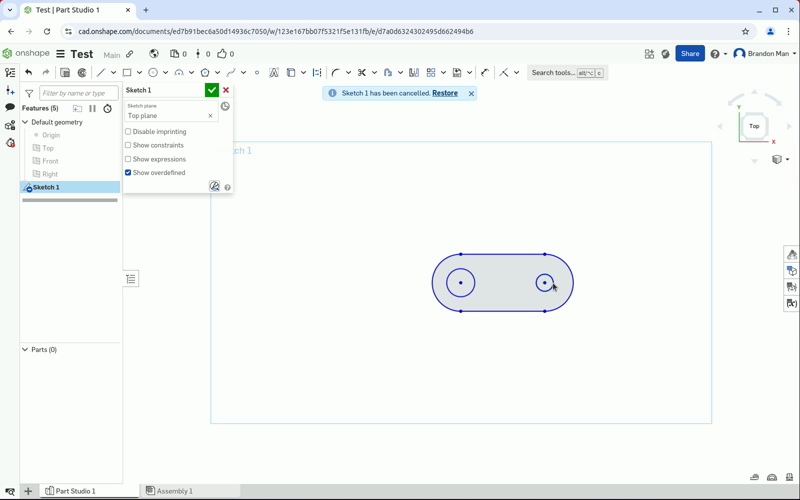
mouse_move(503, 278)
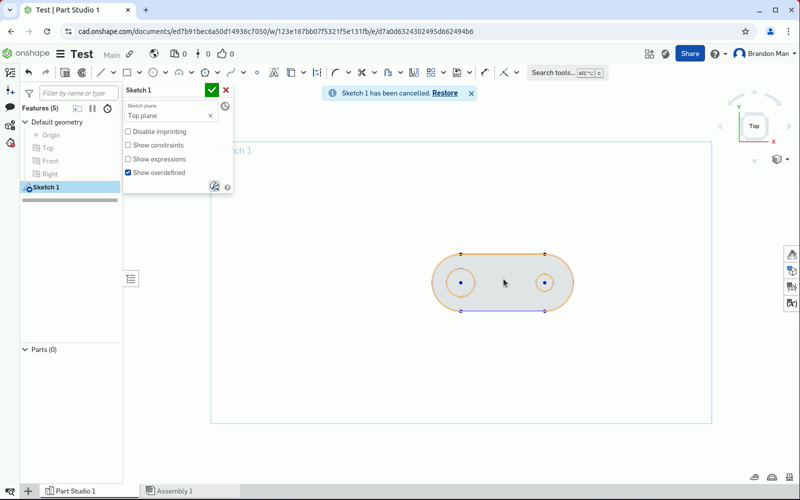
click(503, 278)
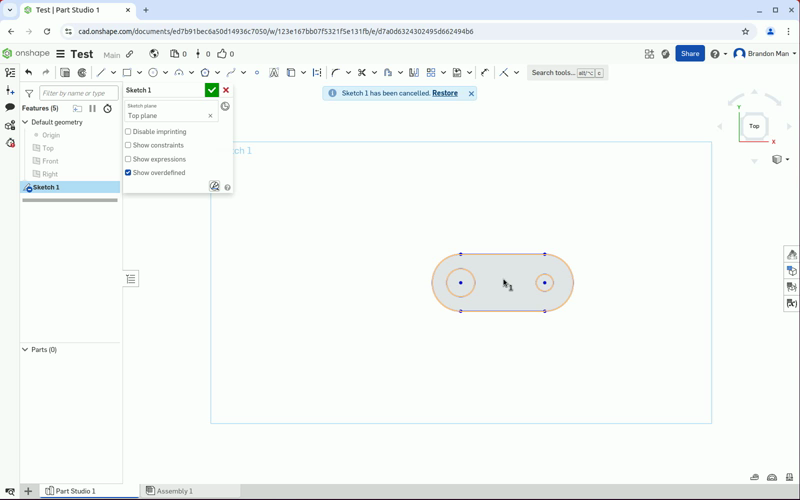
mouse_move(73, 352)
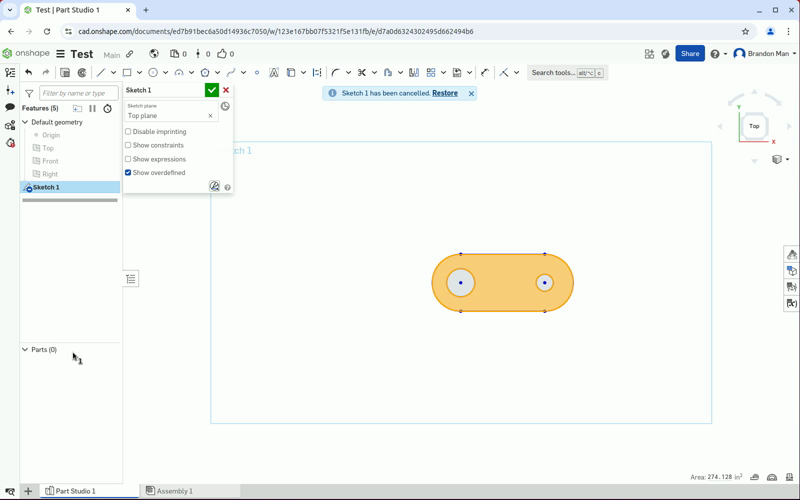
key(shift+y)
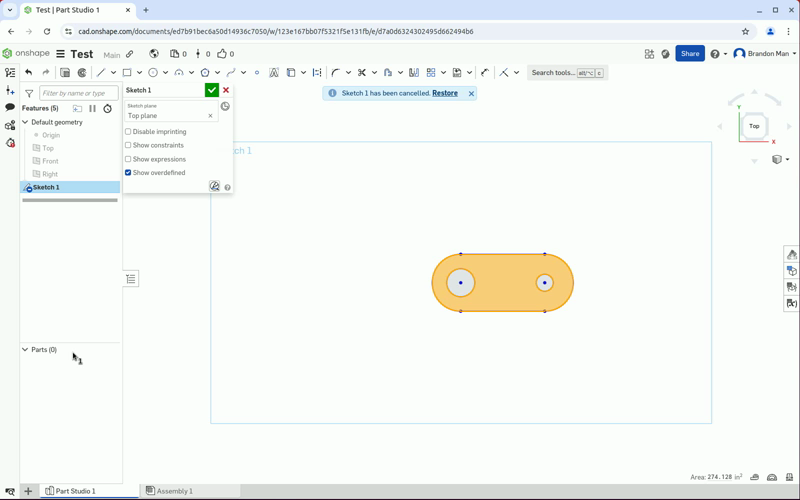
key(shift+e)
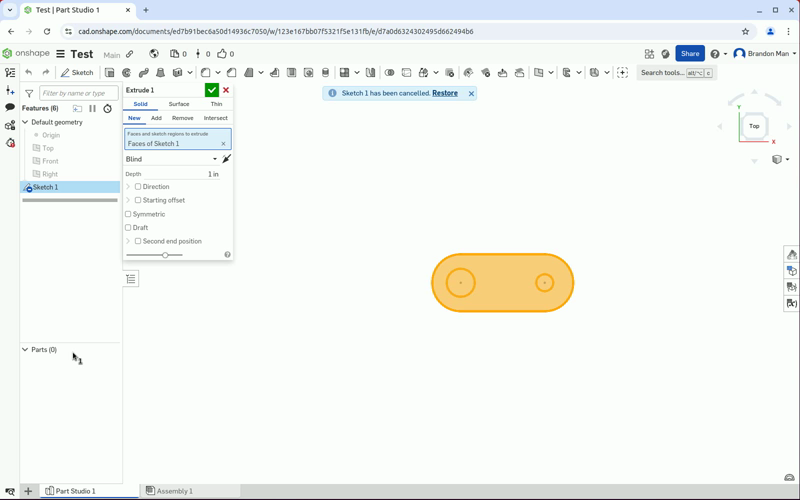
mouse_move(143, 106)
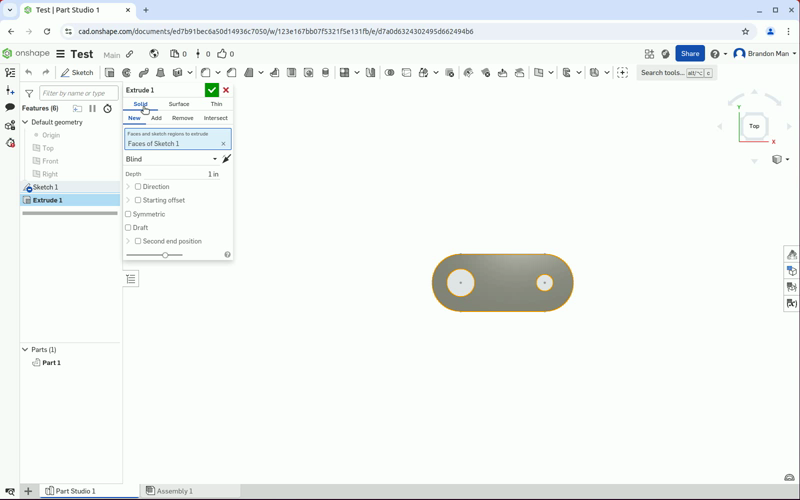
click(143, 106)
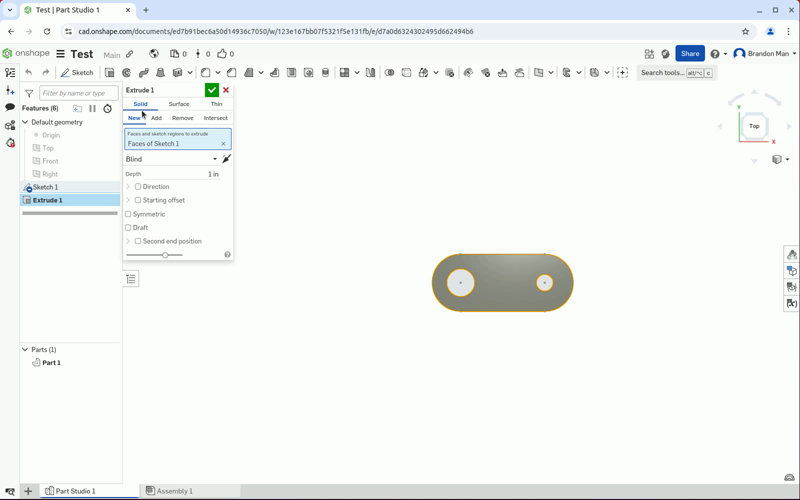
mouse_move(137, 120)
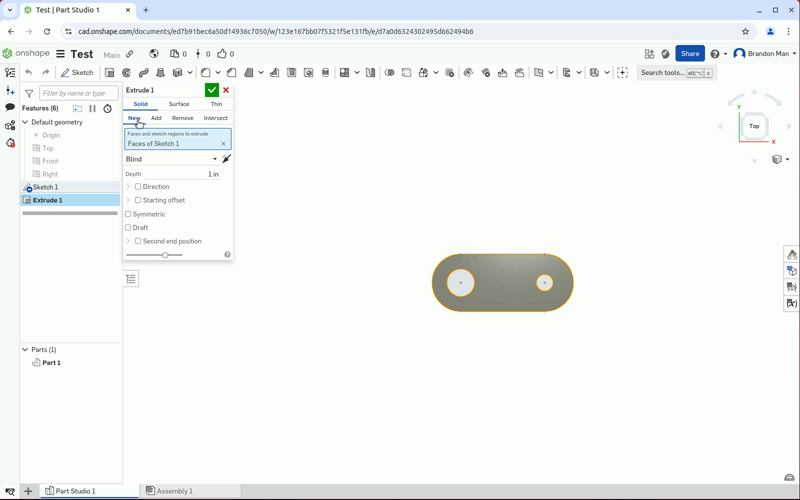
click(137, 120)
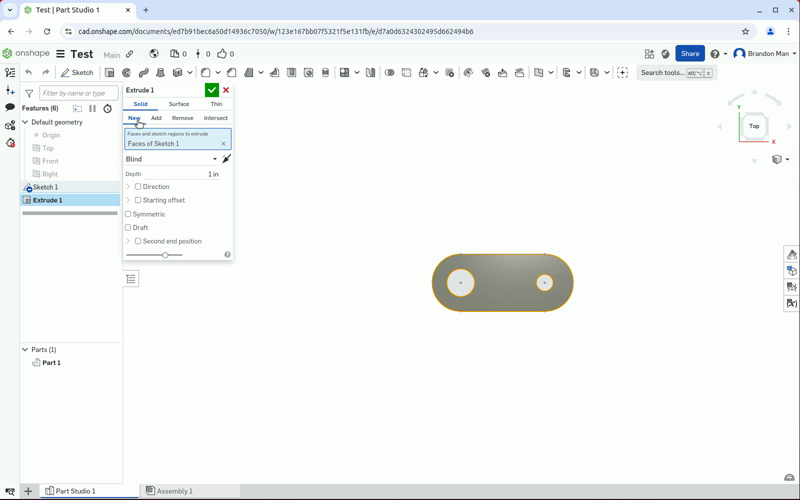
key(tab, 4)
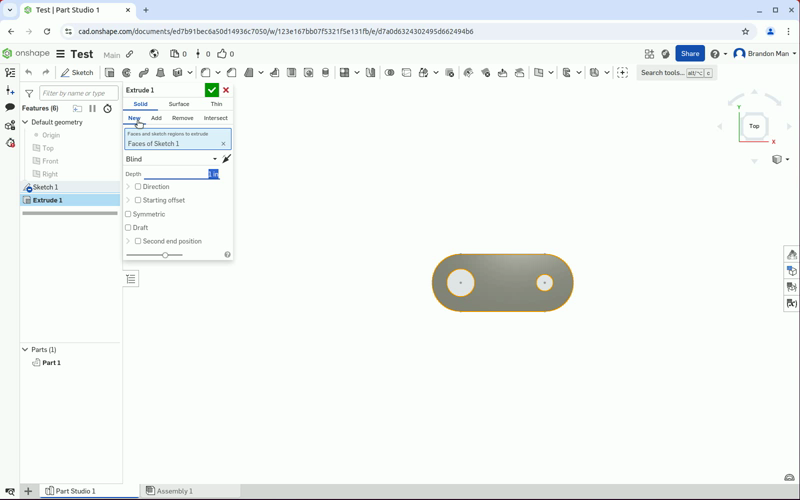
text(5.777)
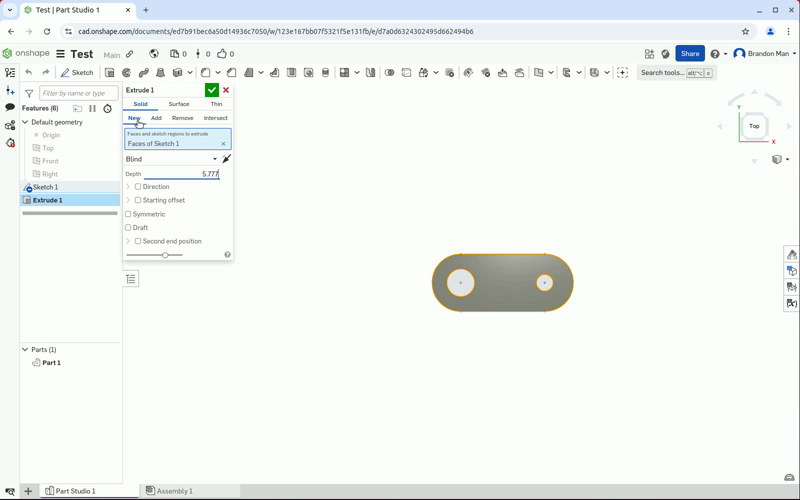
key(enter)
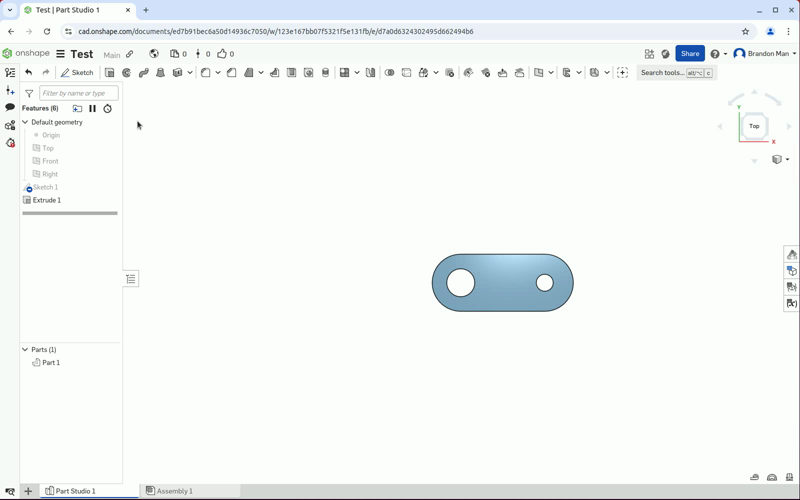
key(shift+h)
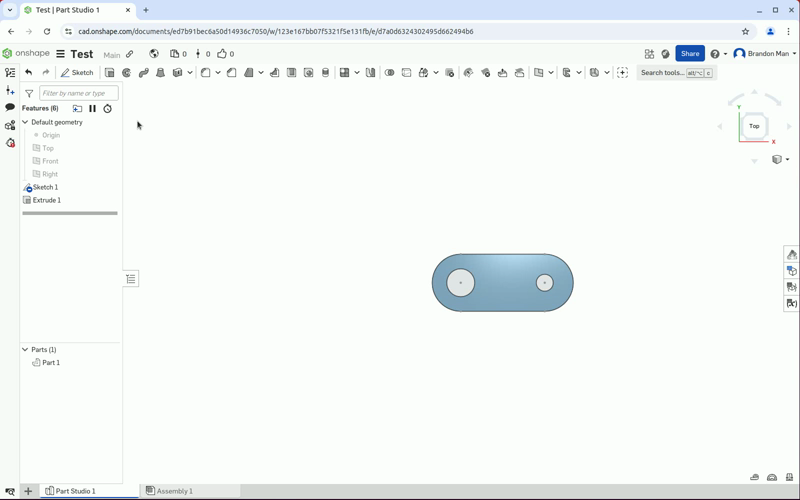
key(shift+h)
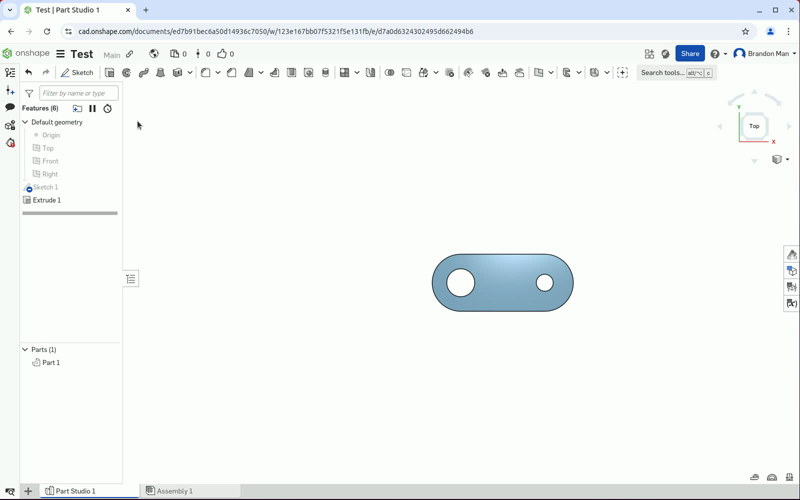
mouse_move(73, 189)
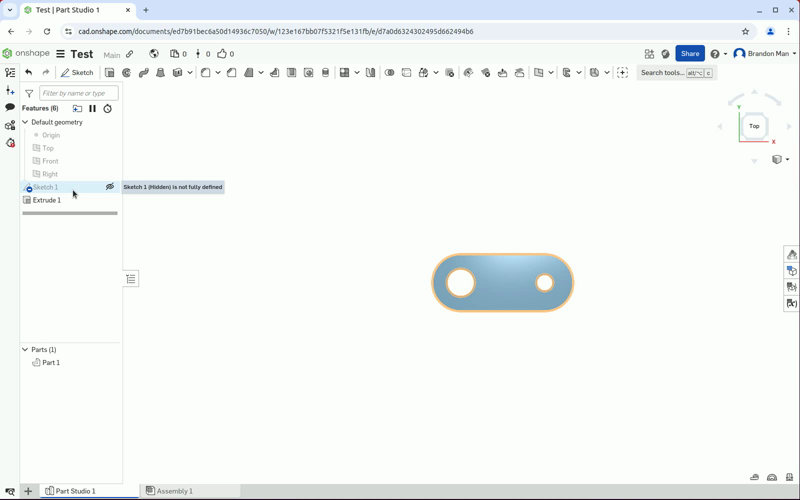
click(73, 189)
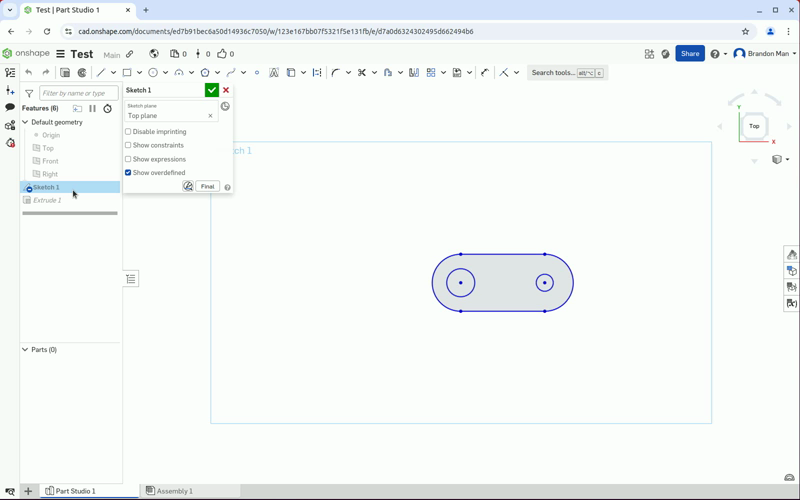
mouse_move(229, 92)
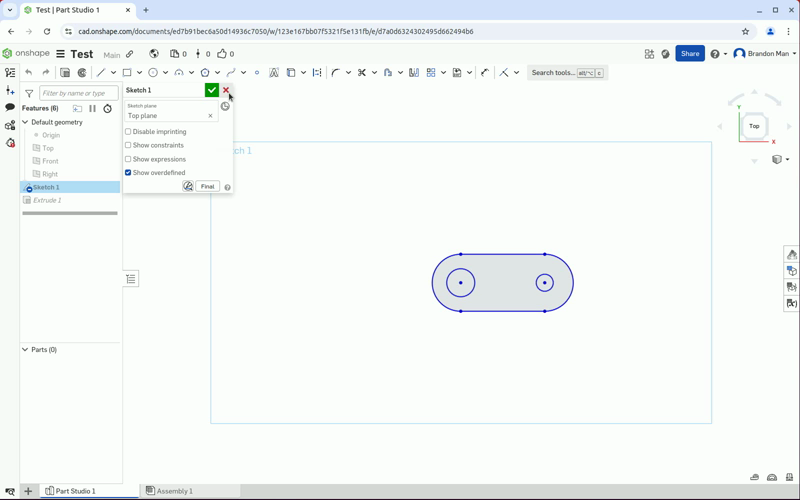
click(229, 92)
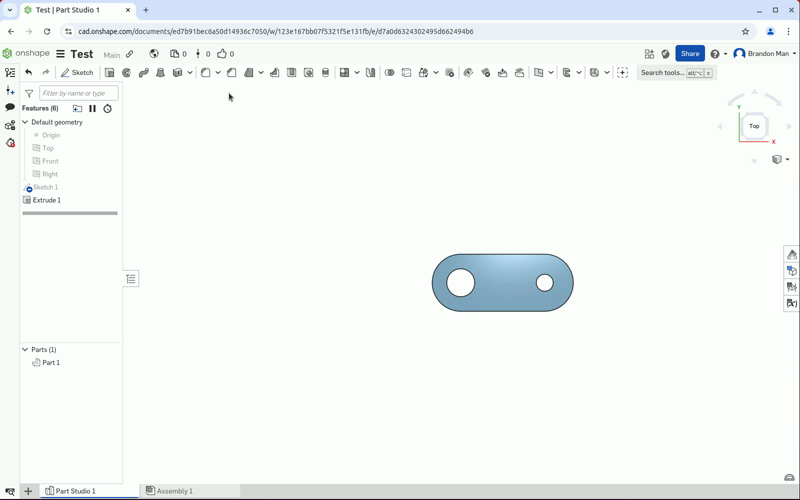
mouse_move(541, 75)
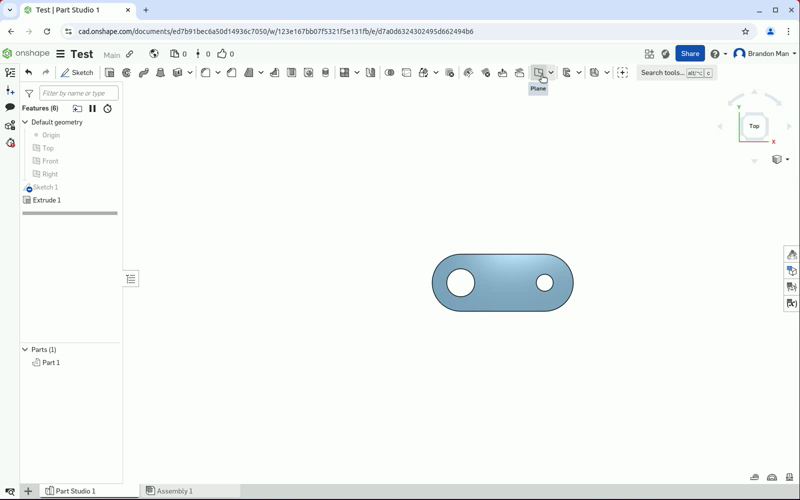
click(541, 75)
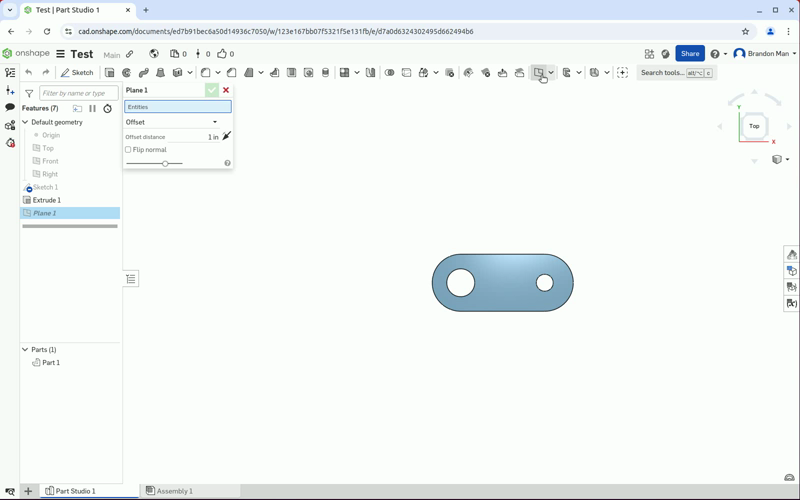
mouse_move(73, 150)
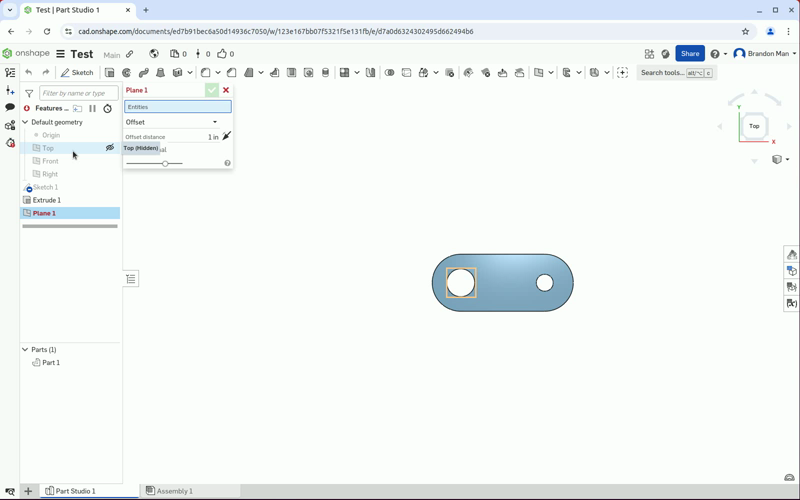
click(73, 150)
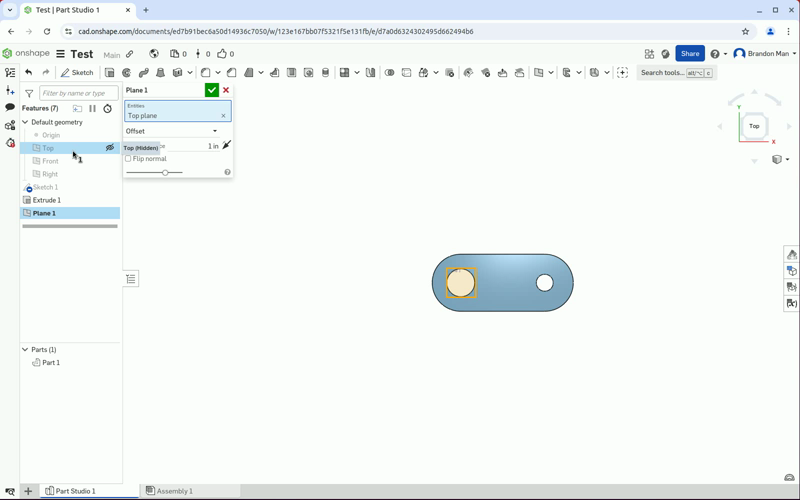
key(tab, 2)
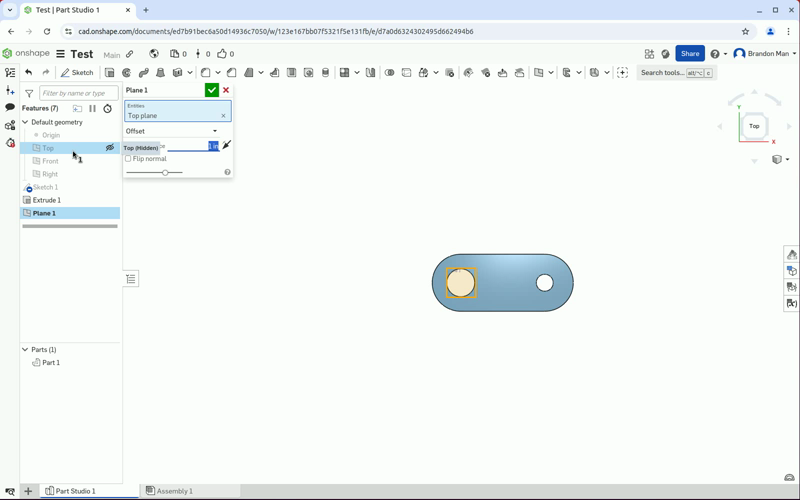
text(5.792)
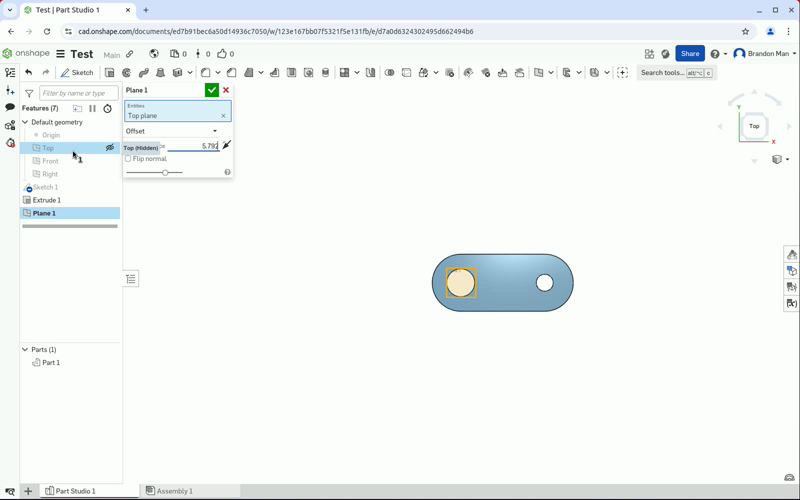
key(enter, 2)
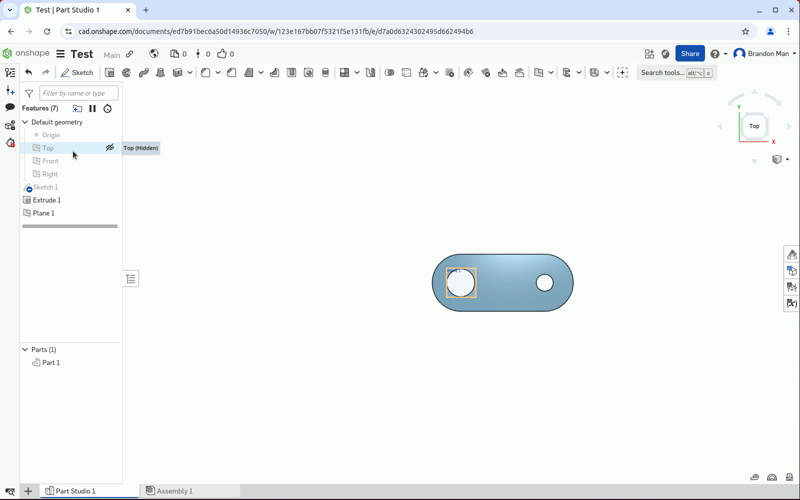
key(shift+s)
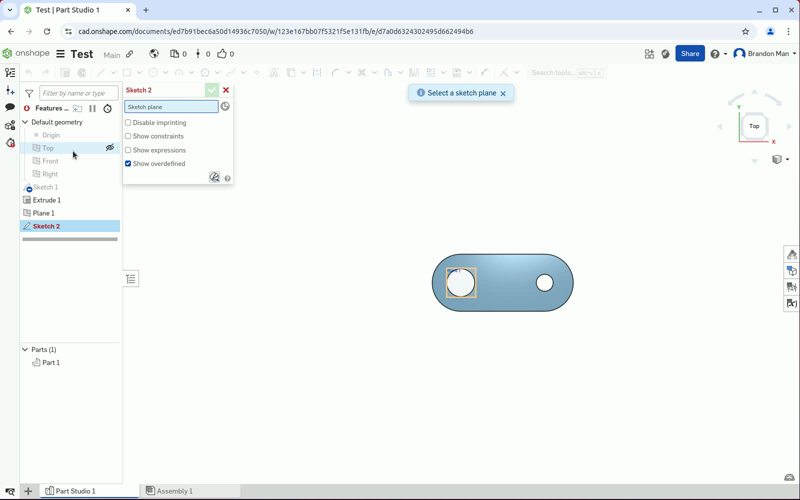
mouse_move(73, 215)
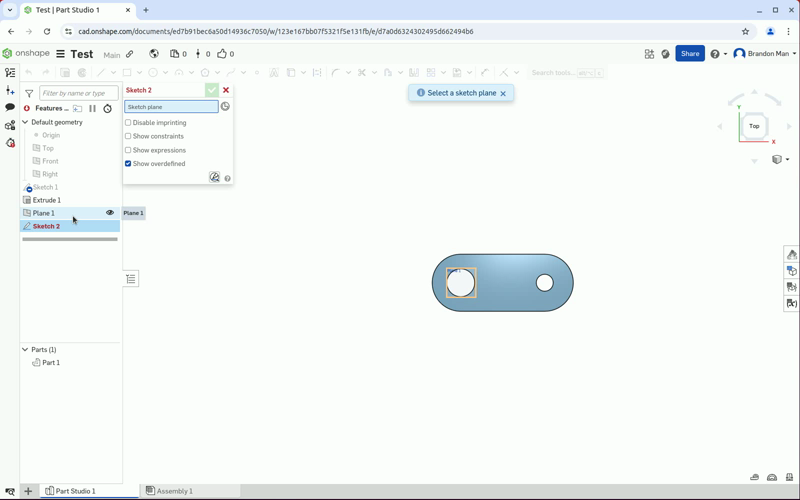
click(73, 215)
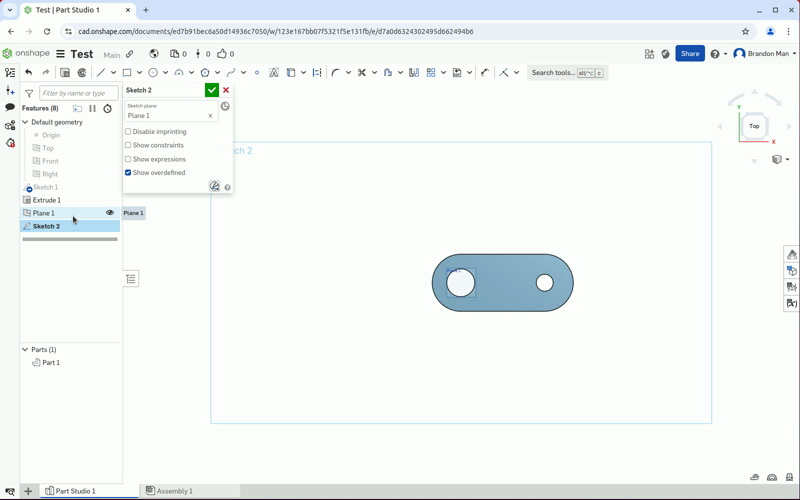
mouse_move(73, 352)
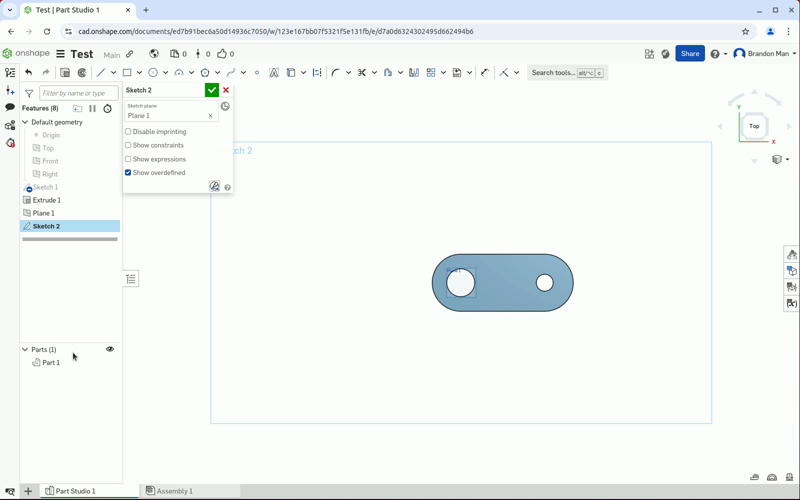
key(y)
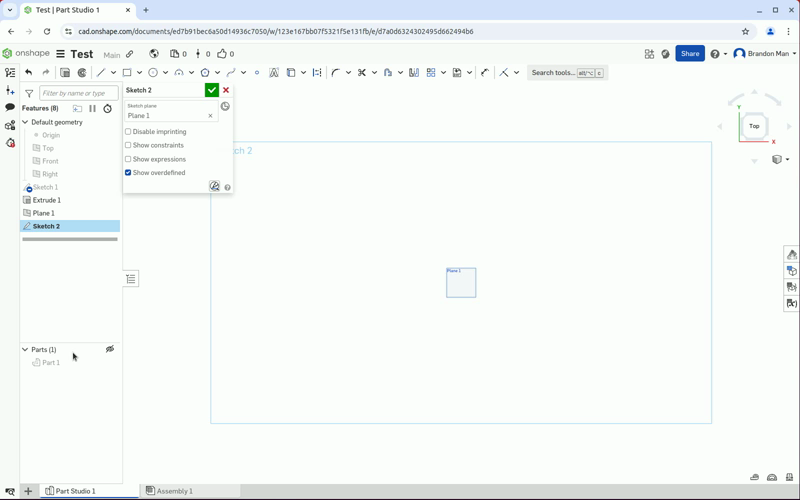
key(c)
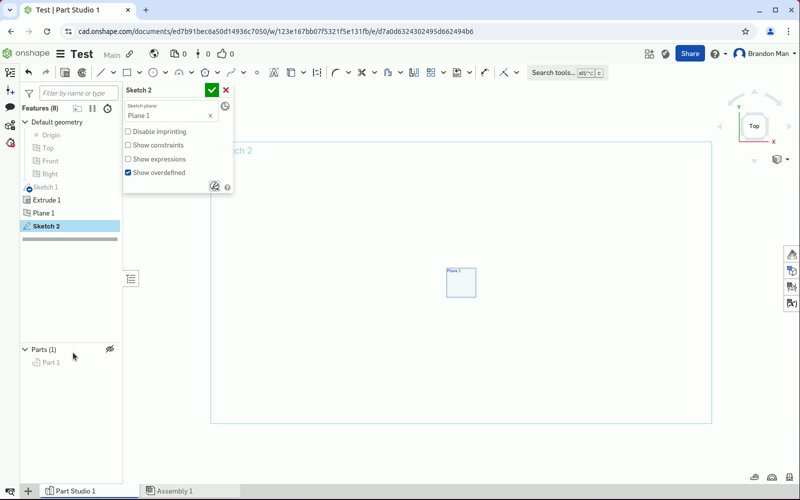
key_down(shift)
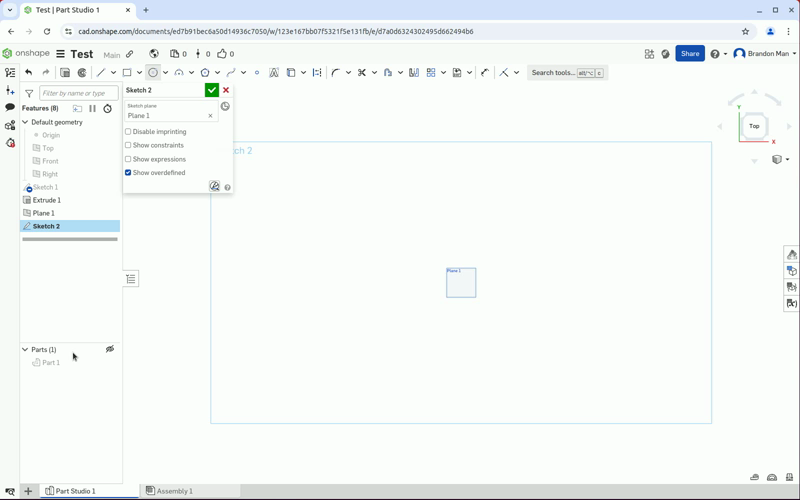
mouse_move(545, 282)
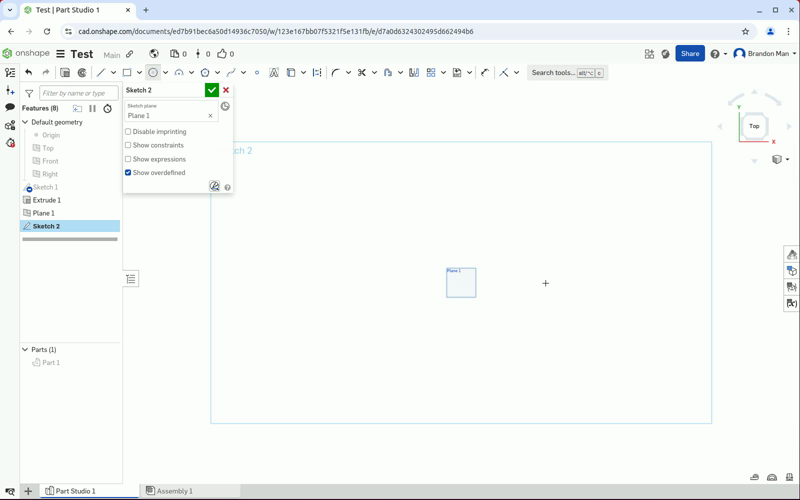
click(545, 282)
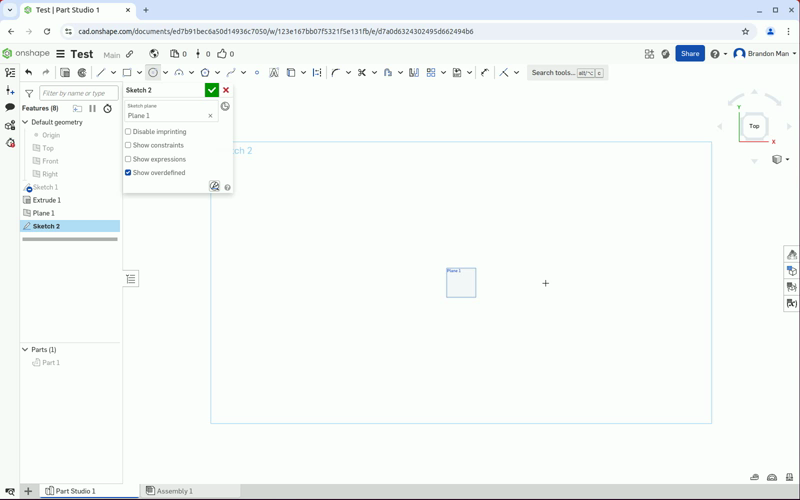
key_up(shift)
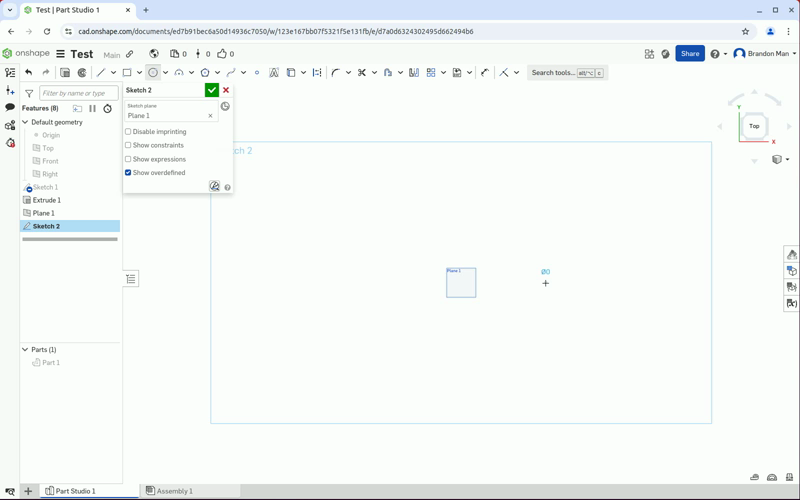
mouse_move(573, 282)
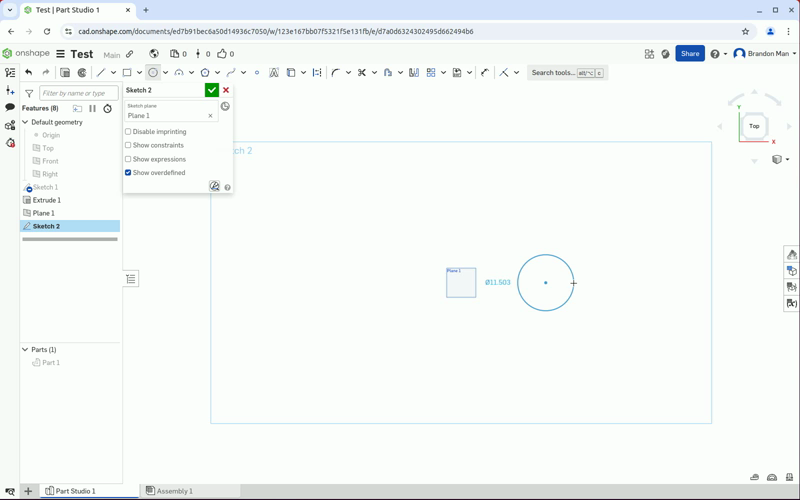
click(573, 282)
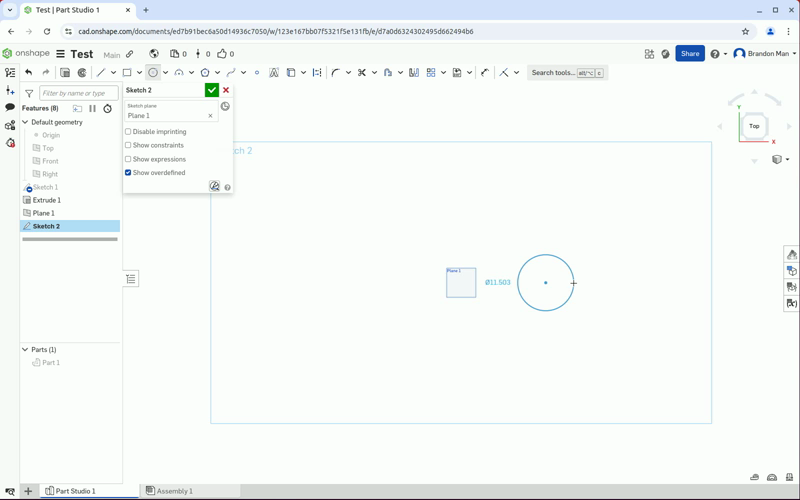
key(esc)
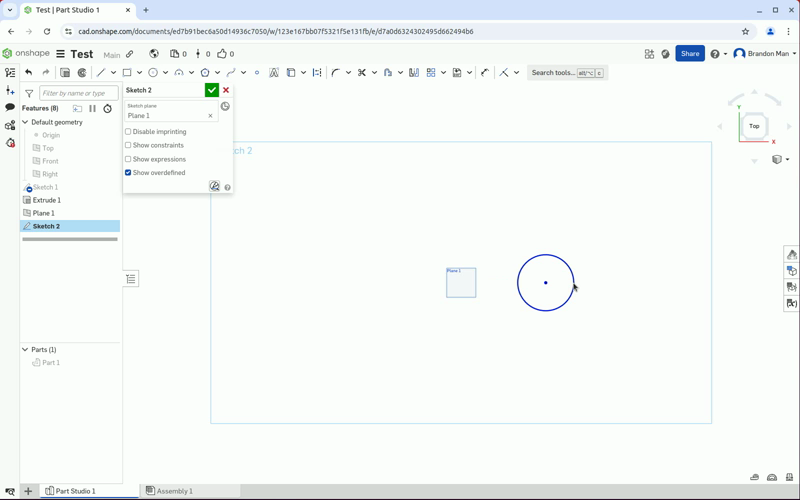
key(c)
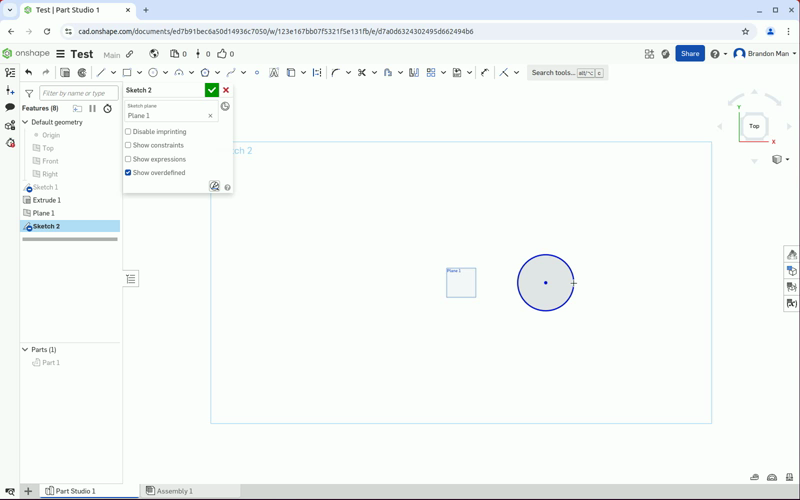
key_down(shift)
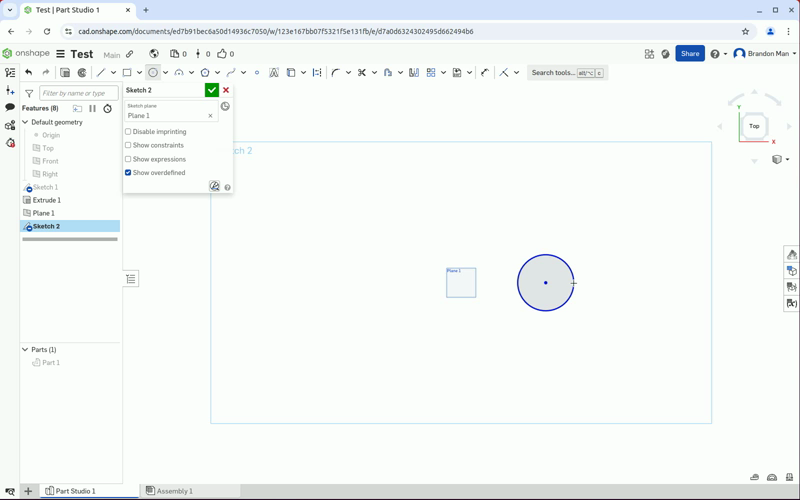
mouse_move(545, 282)
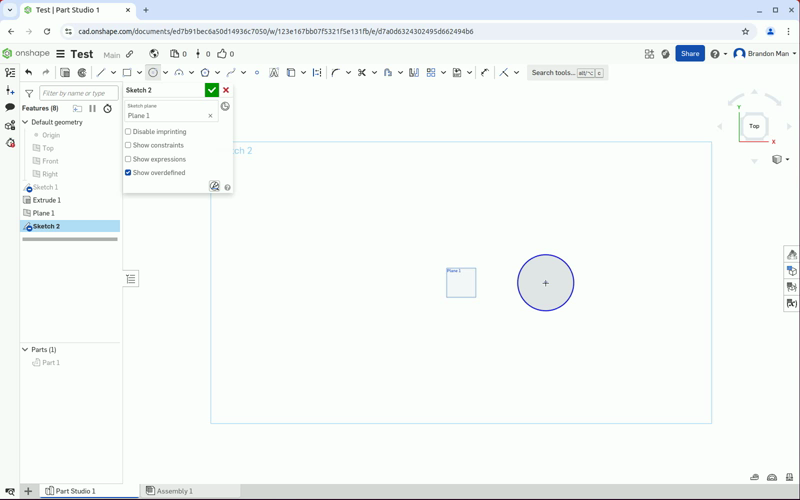
click(545, 282)
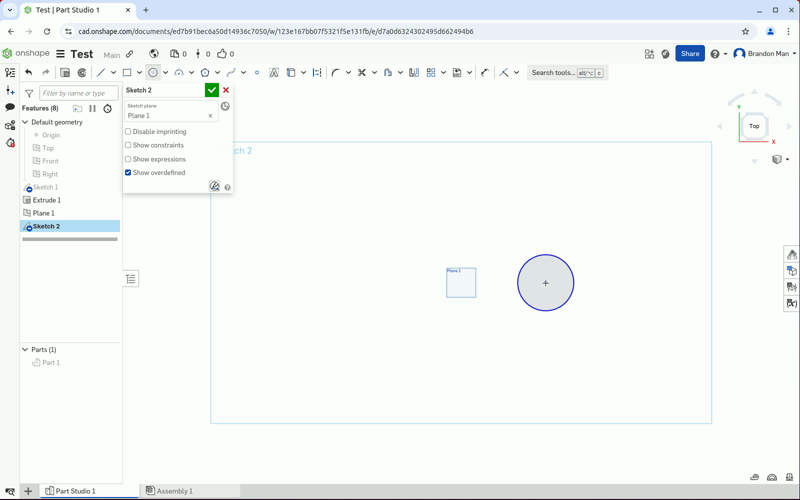
key_up(shift)
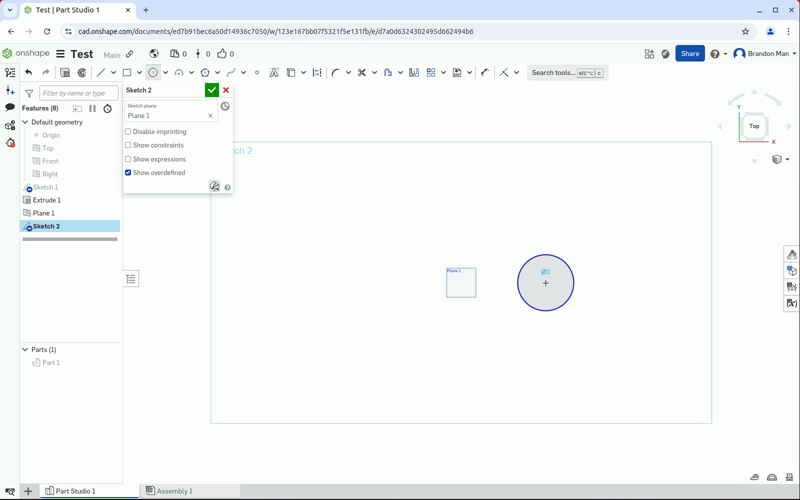
mouse_move(554, 282)
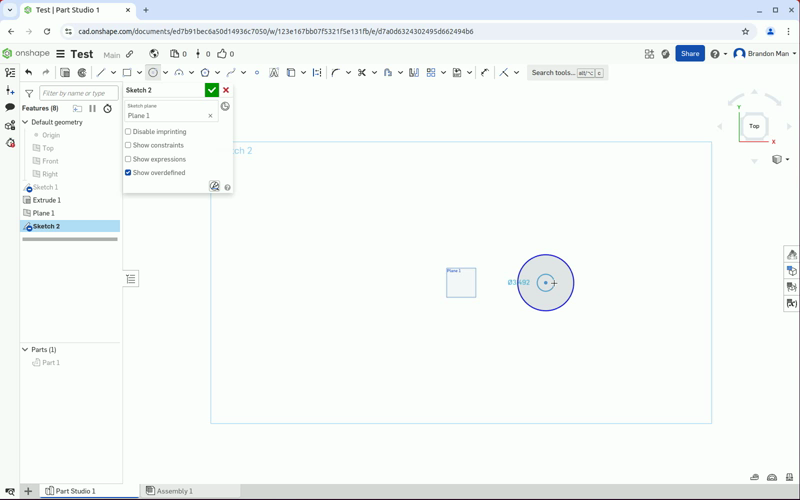
click(554, 282)
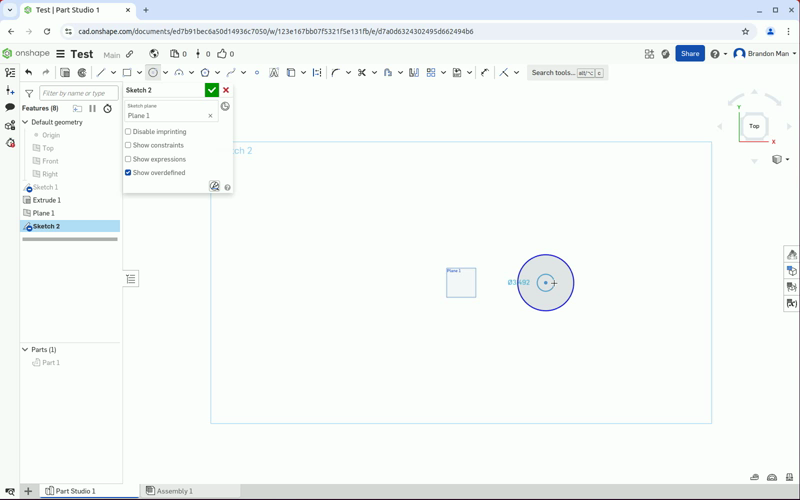
key(esc)
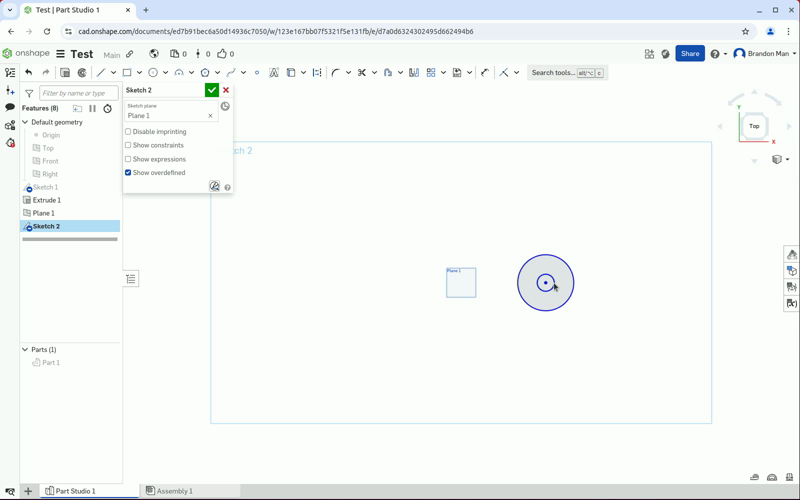
mouse_move(560, 288)
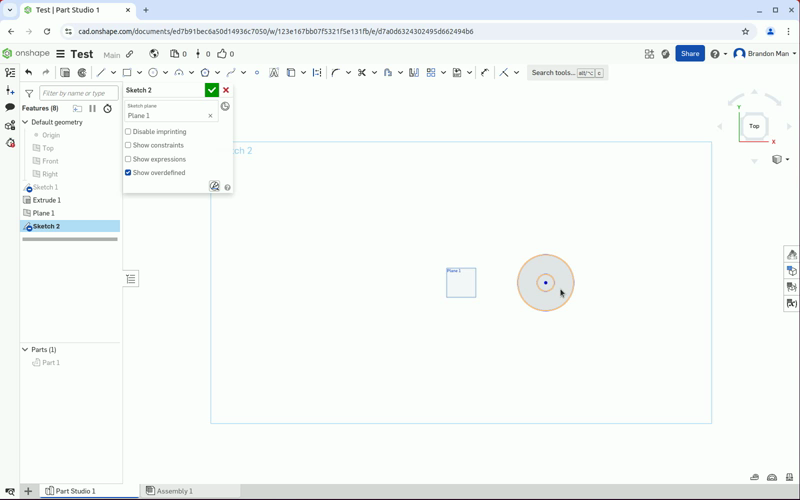
click(560, 288)
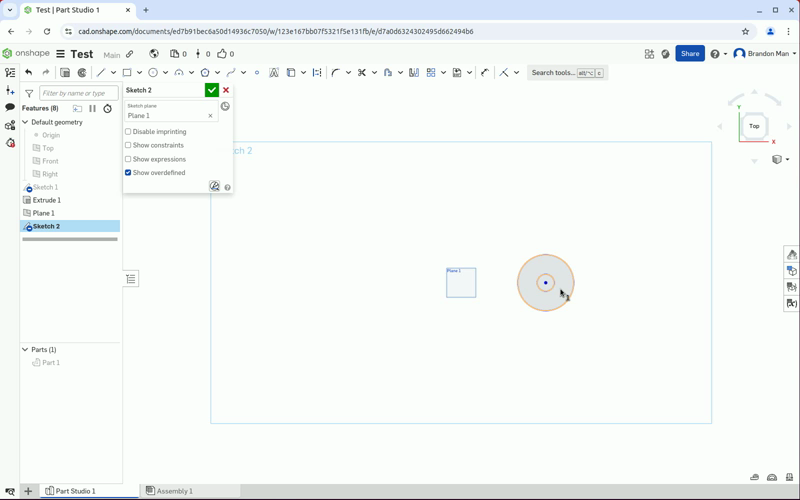
mouse_move(73, 352)
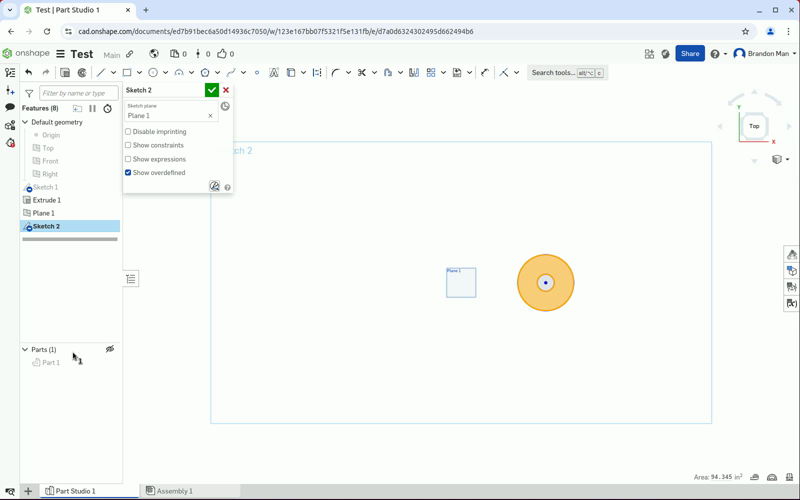
key(shift+y)
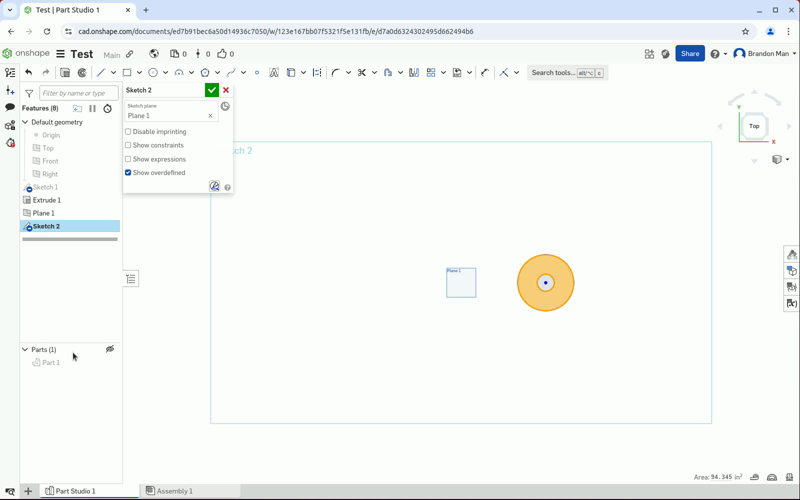
key(shift+e)
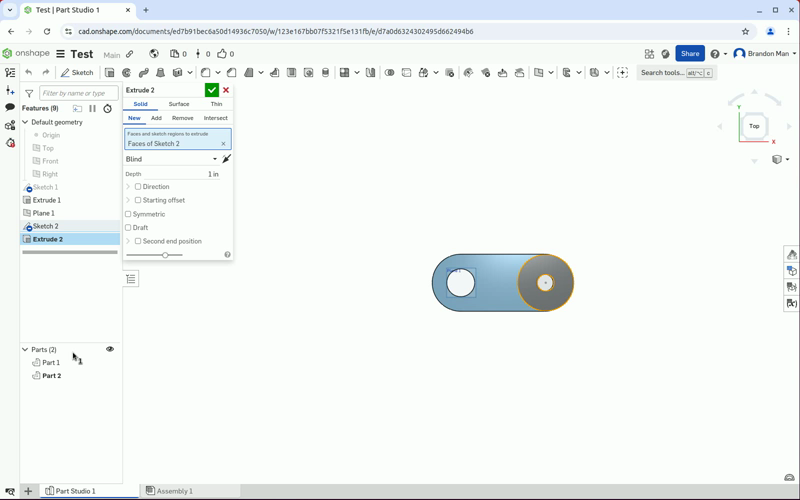
mouse_move(143, 106)
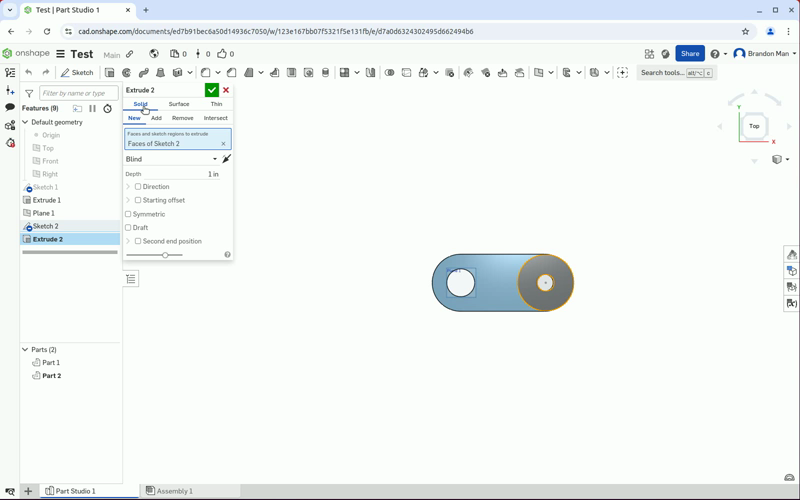
click(143, 106)
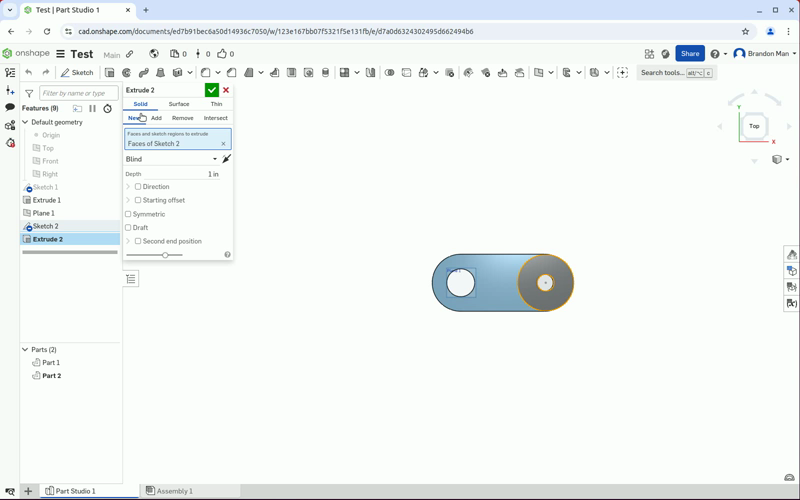
mouse_move(137, 120)
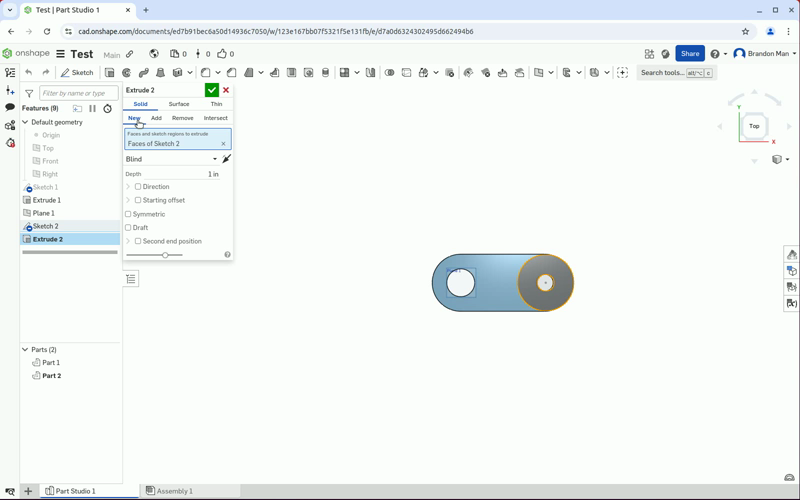
click(137, 120)
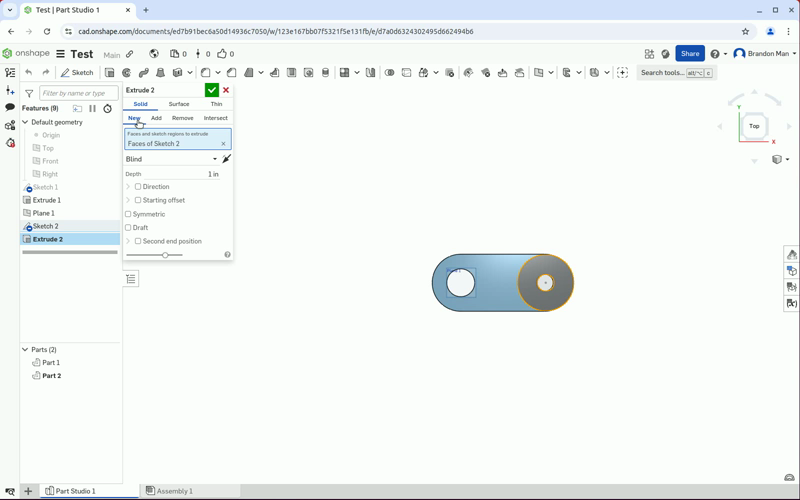
key(tab, 4)
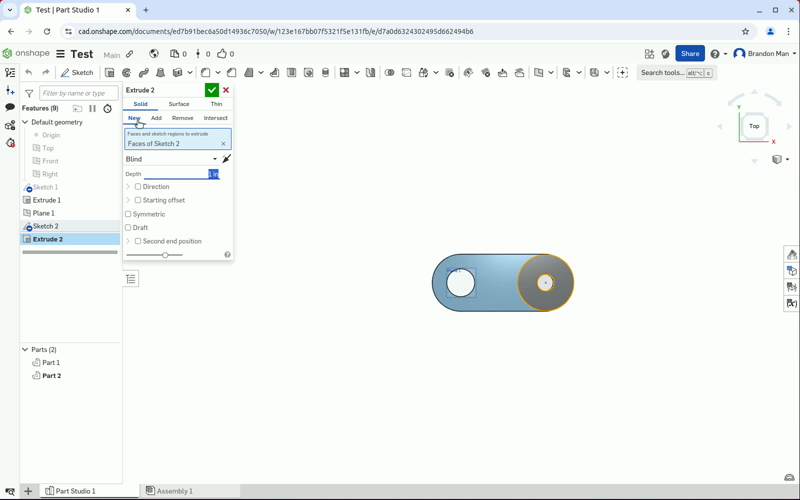
text(5.777)
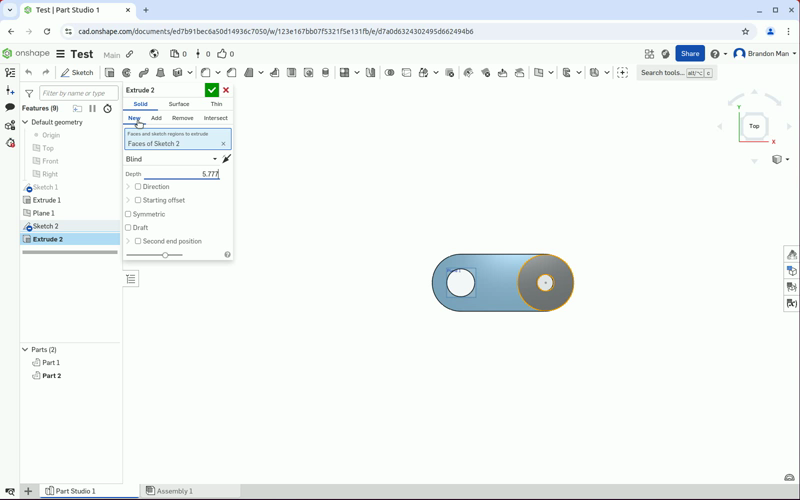
key(enter)
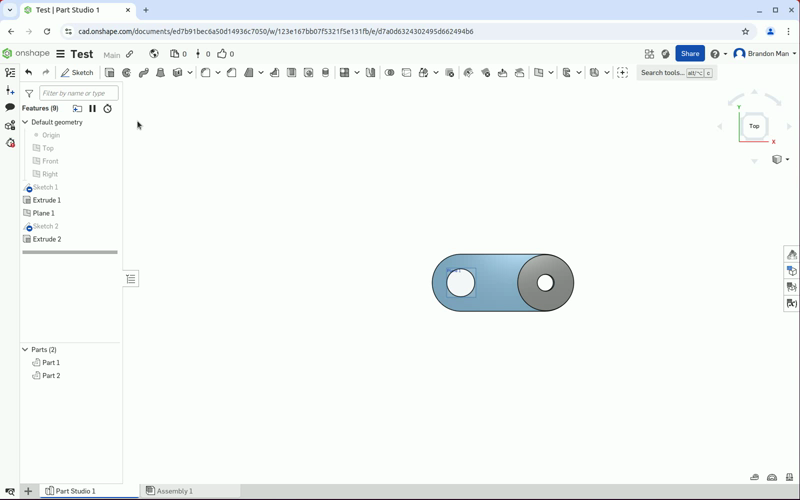
key(shift+h)
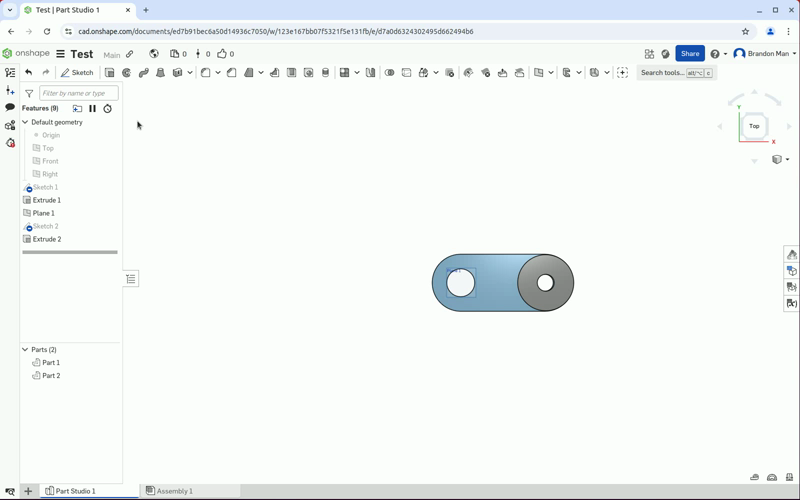
key(shift+h)
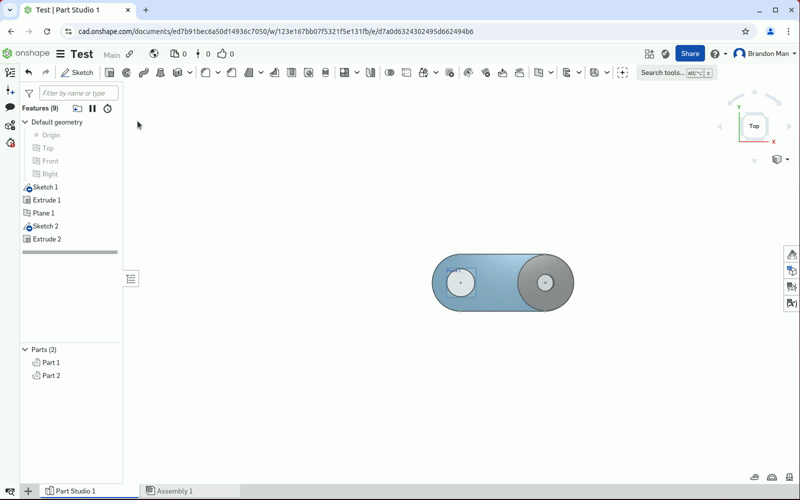
key(shift+7)
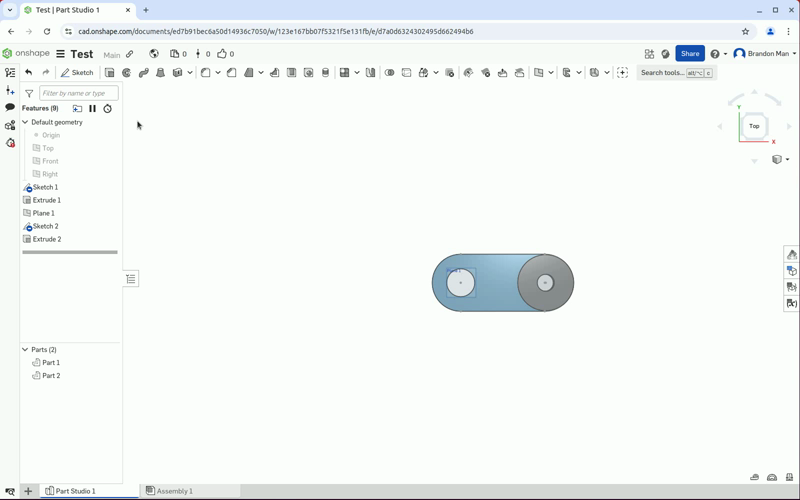
key(up, 3)
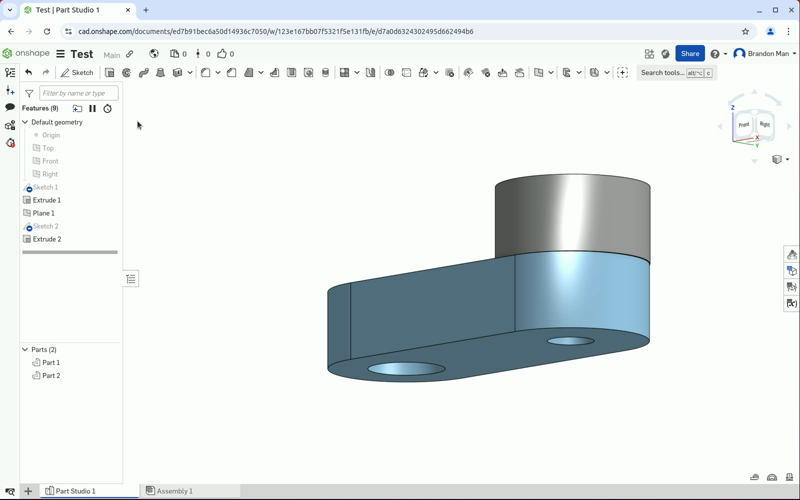
key(left, 3)
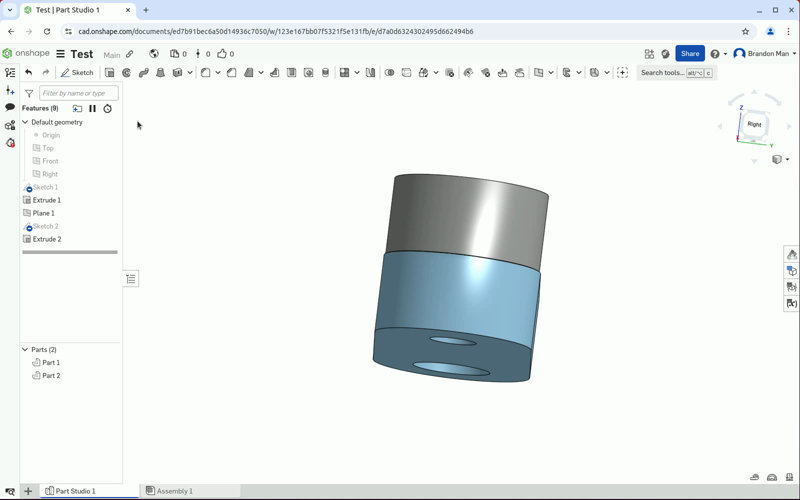
key(right, 3)
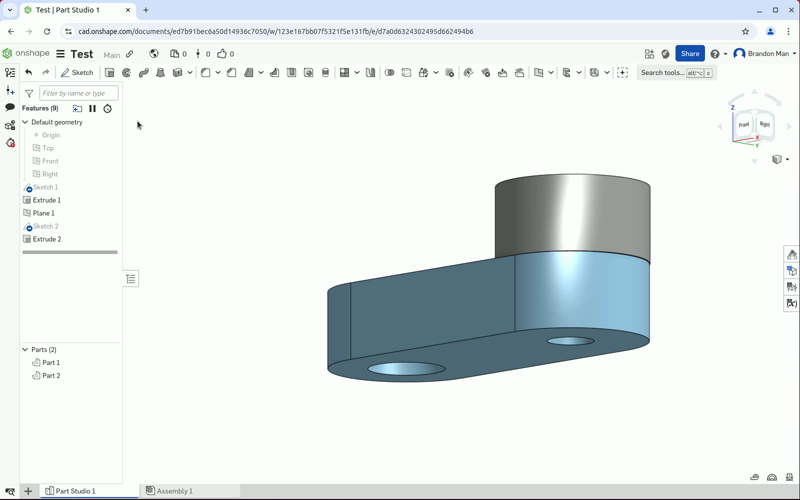
key(down, 3)
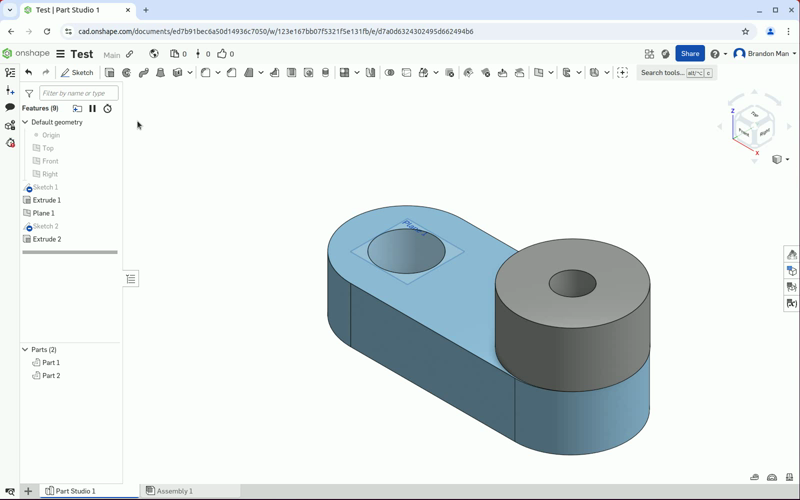
mouse_move(73, 189)
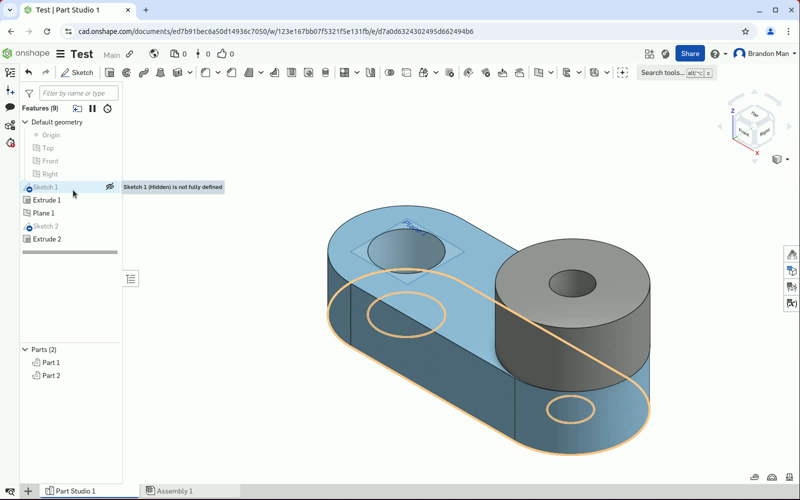
click(73, 189)